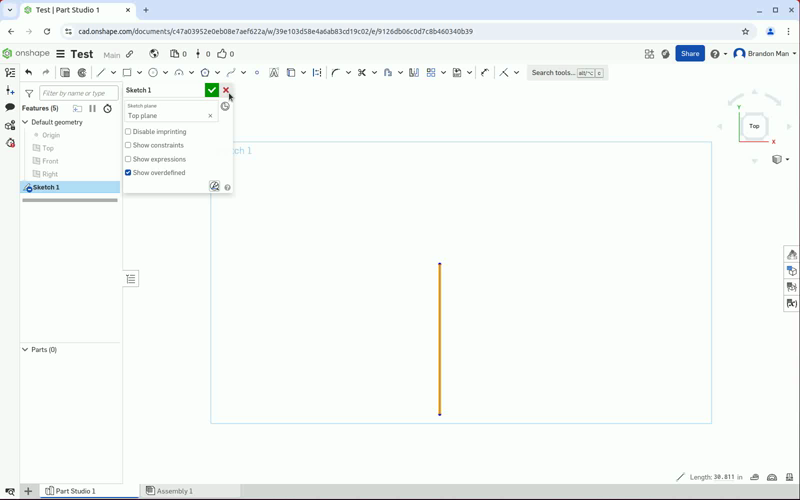
key(shift+h)
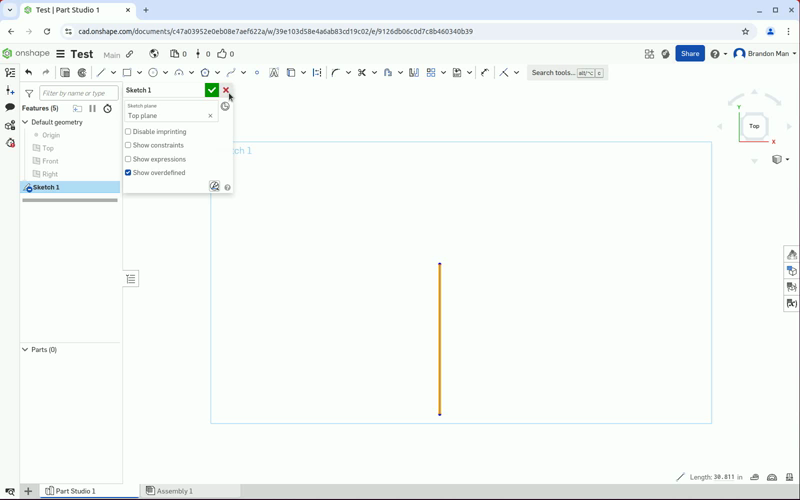
key(shift+s)
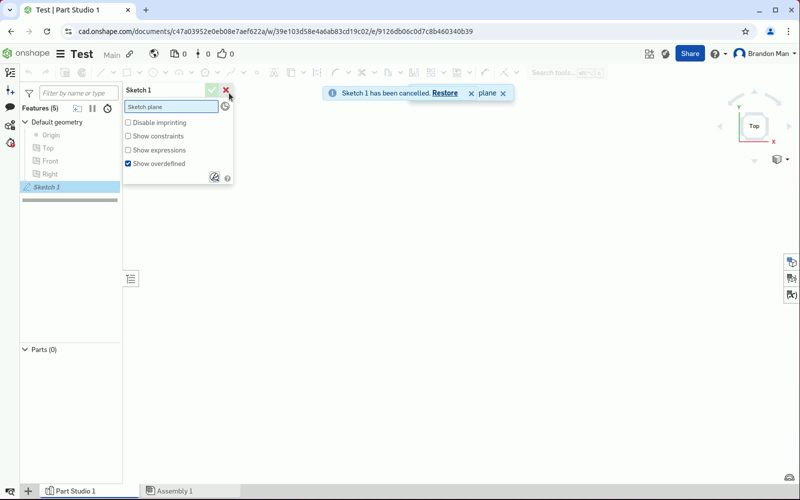
mouse_move(73, 150)
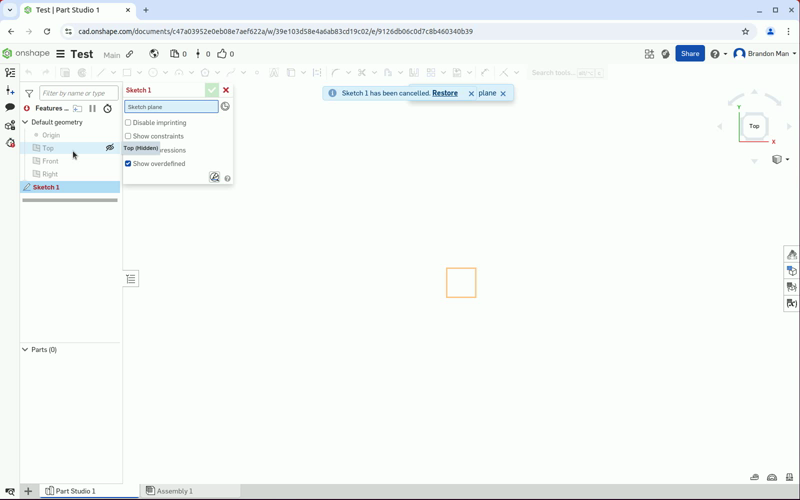
click(73, 150)
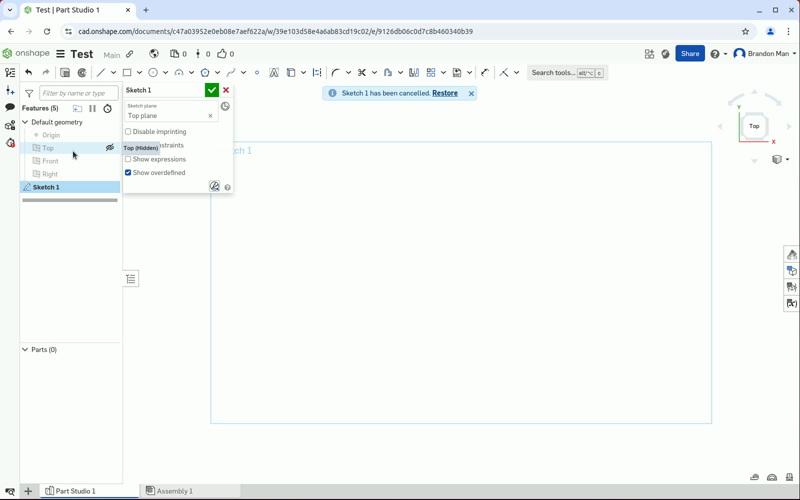
mouse_move(73, 352)
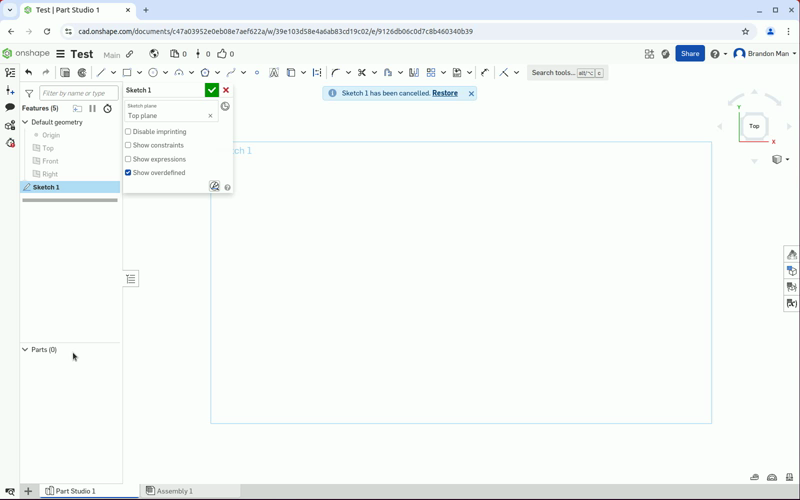
key(y)
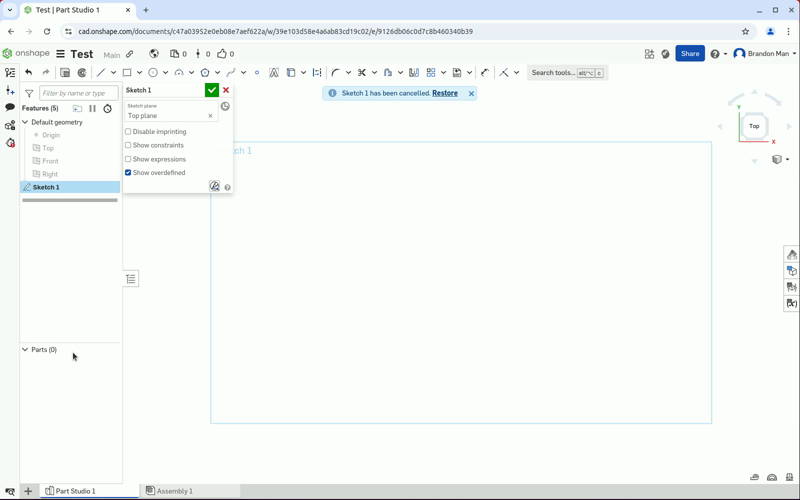
key(l)
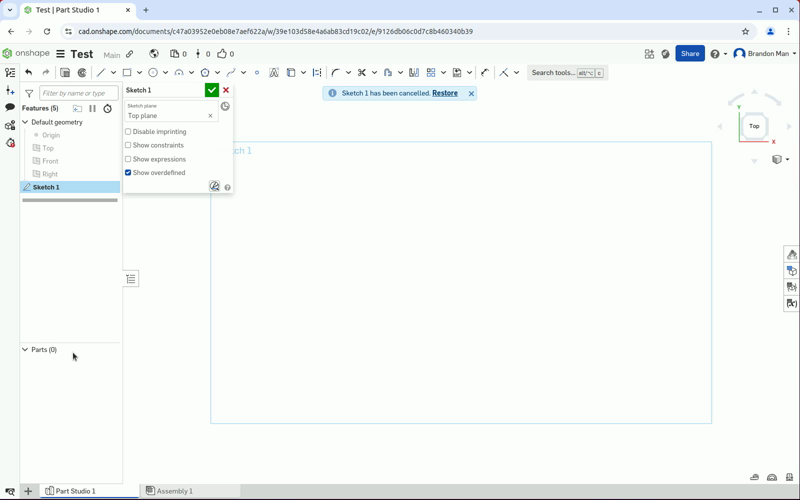
key_down(shift)
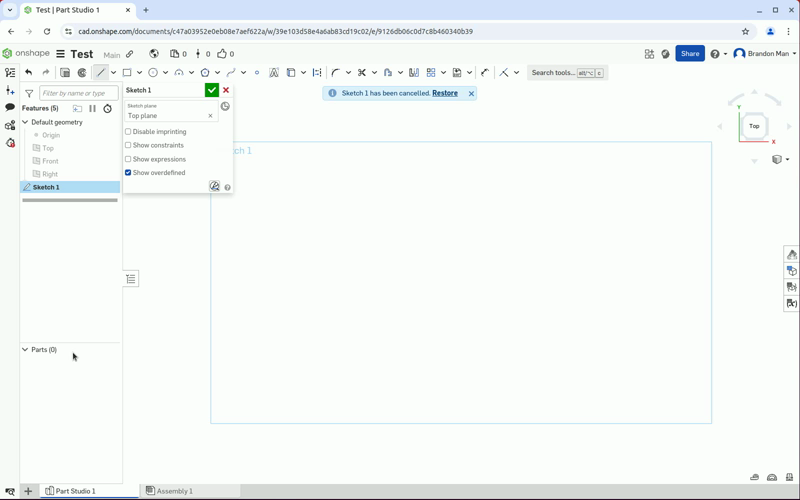
mouse_move(389, 307)
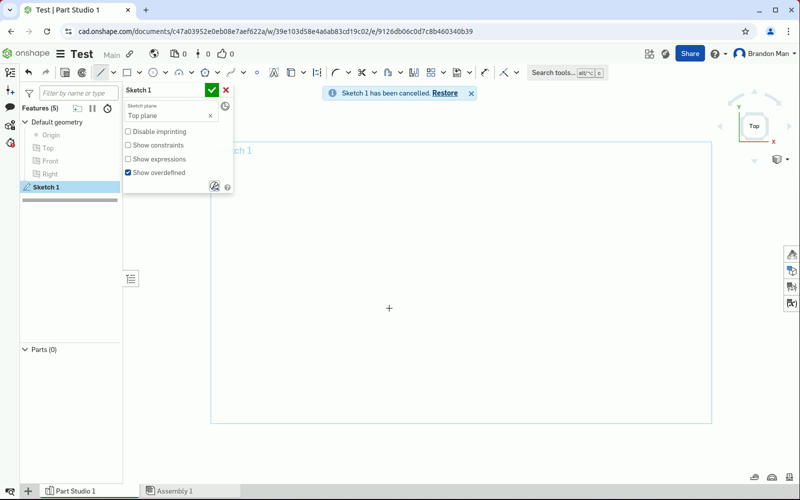
click(389, 307)
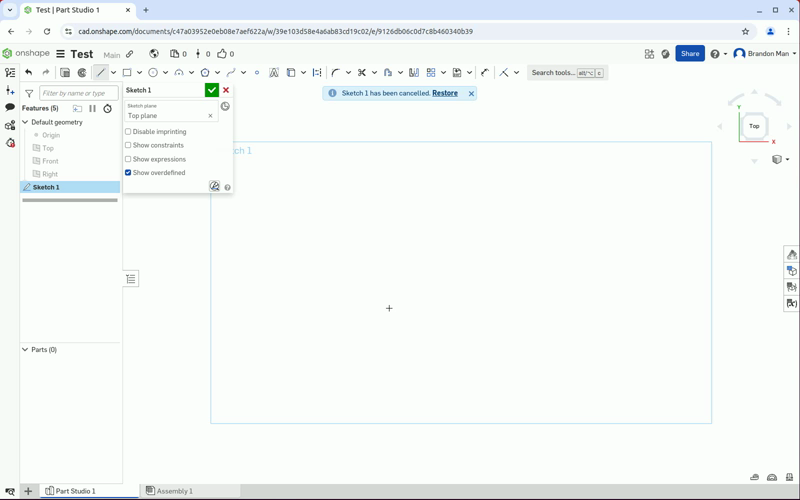
key_up(shift)
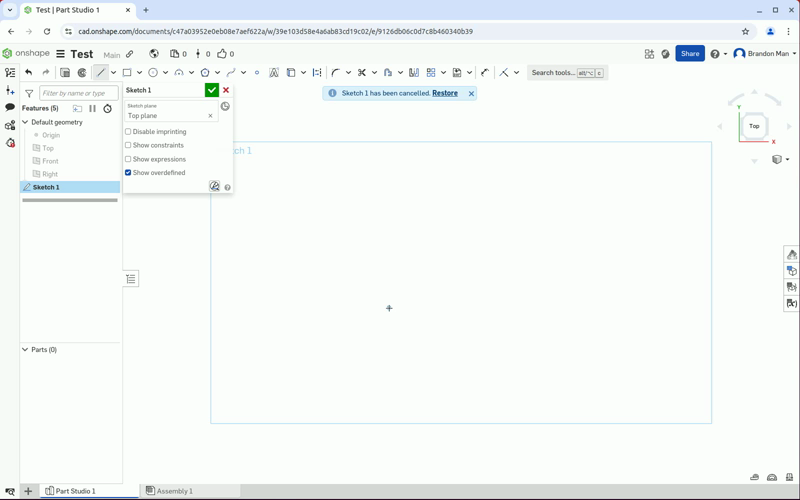
key_down(shift)
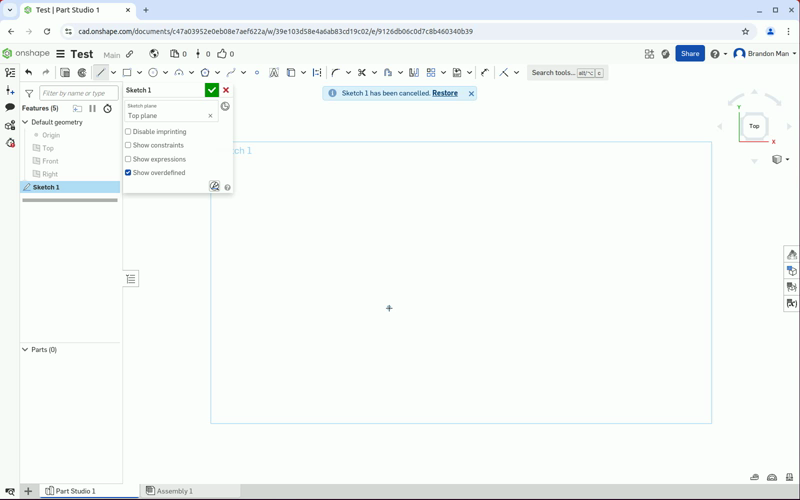
mouse_move(527, 307)
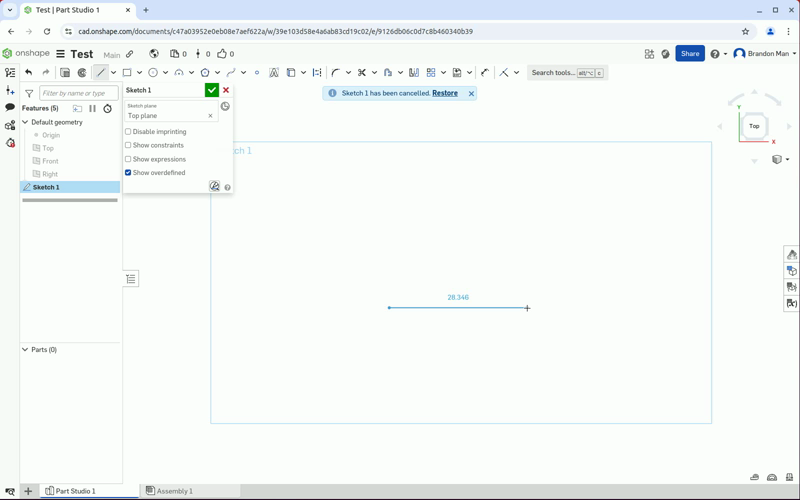
click(527, 307)
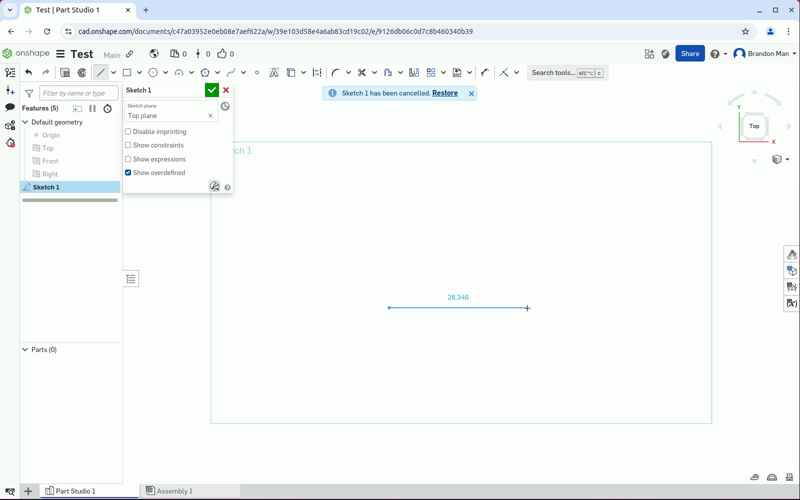
key_up(shift)
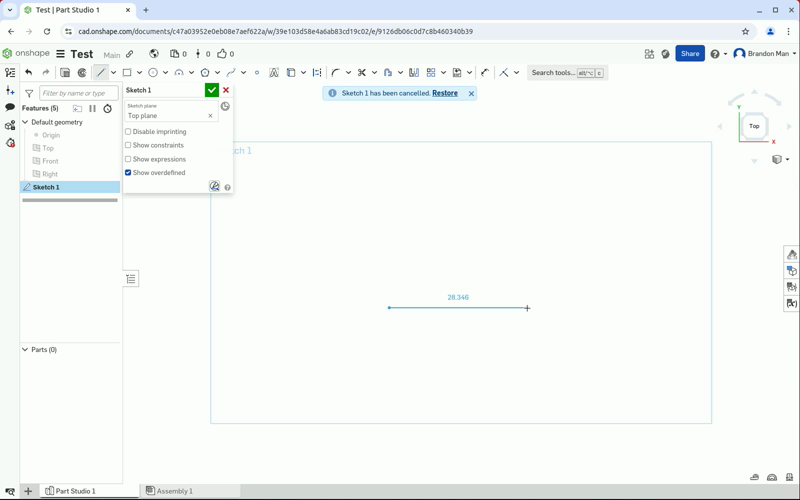
key_down(shift)
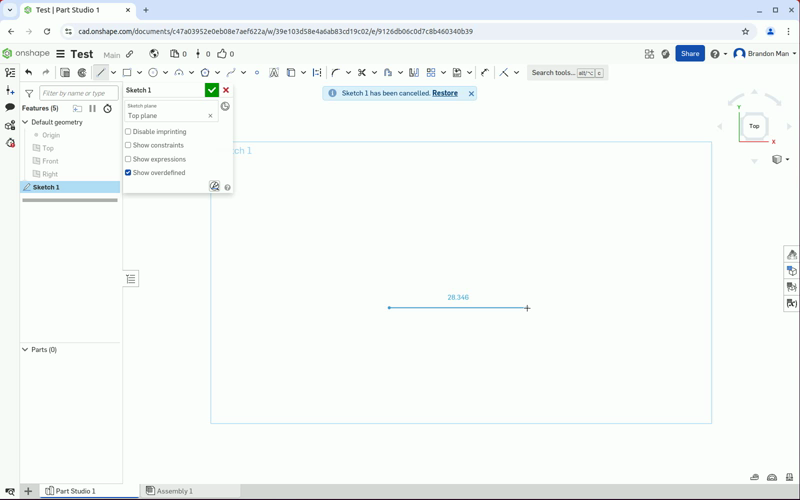
mouse_move(527, 234)
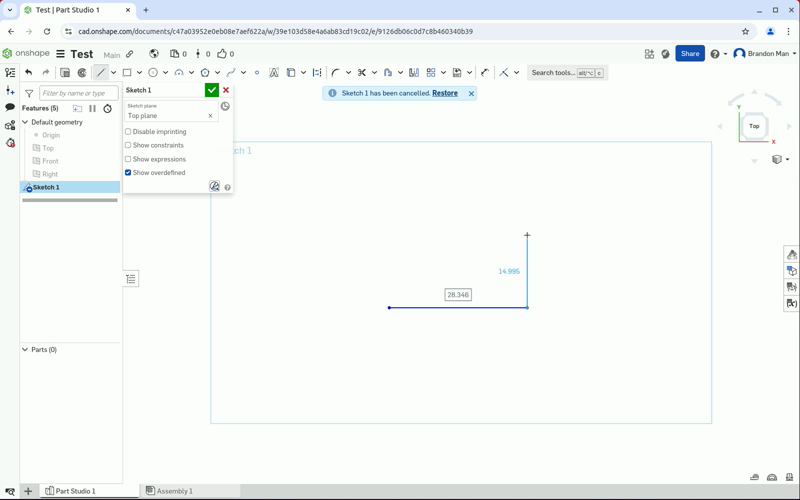
click(527, 234)
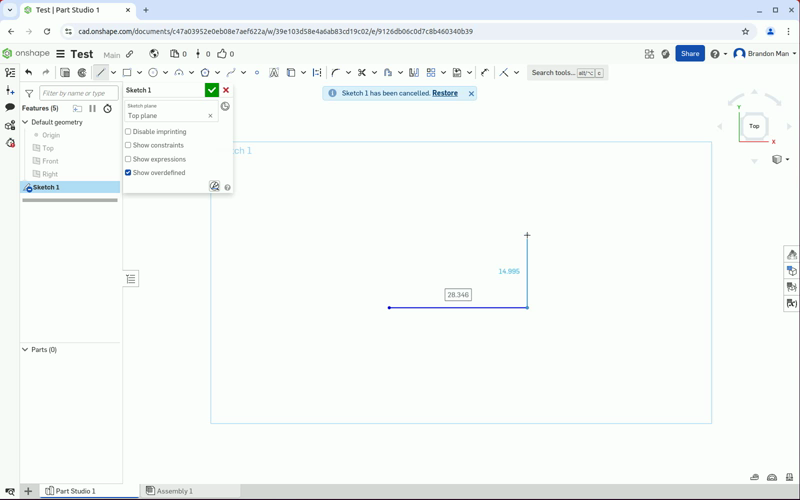
key_up(shift)
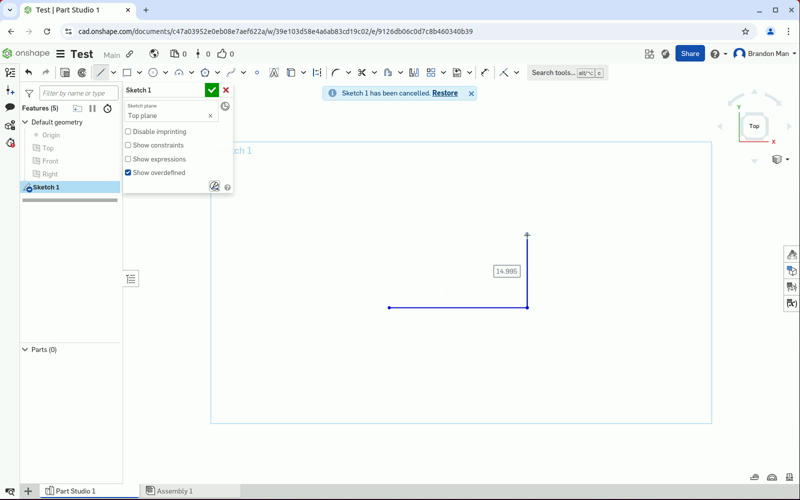
key_down(shift)
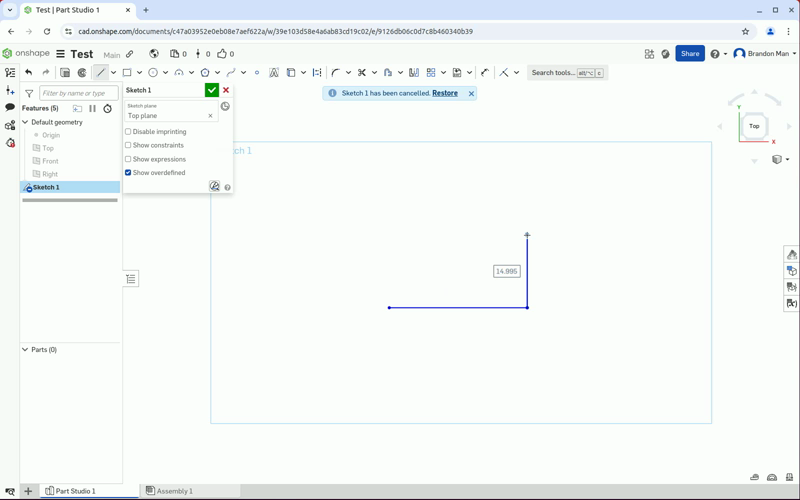
mouse_move(389, 234)
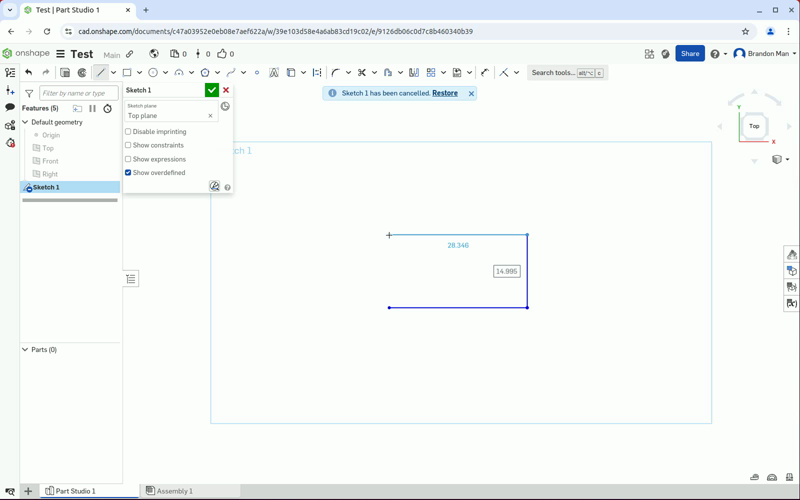
click(389, 234)
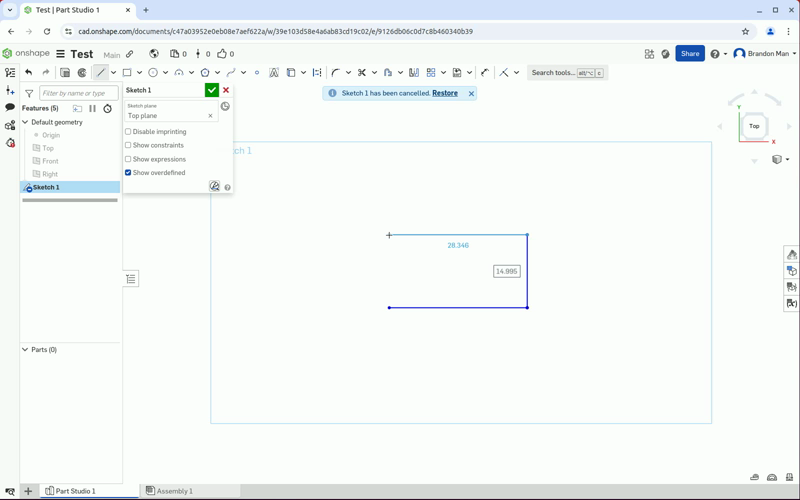
key_up(shift)
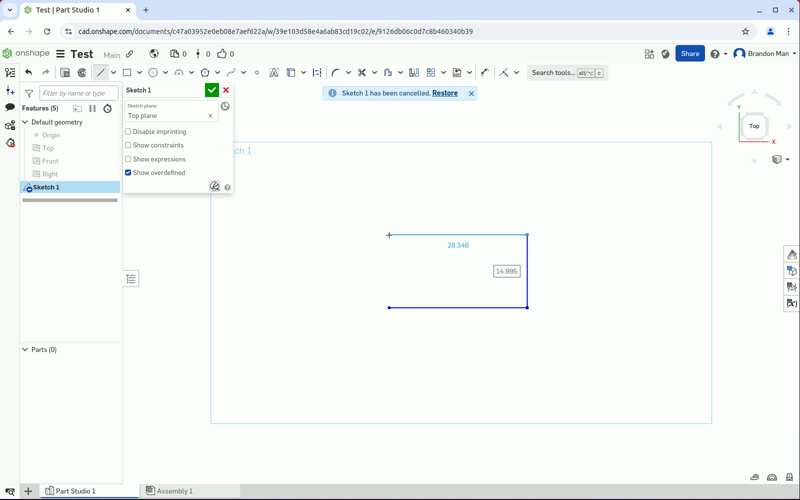
key_down(shift)
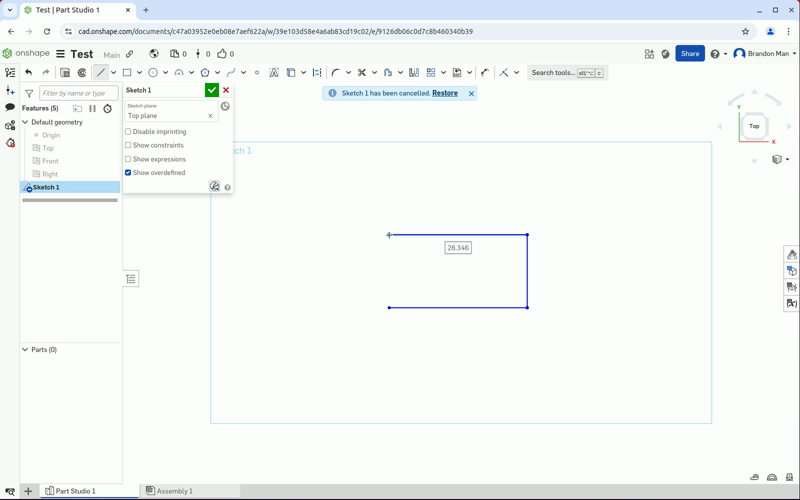
mouse_move(389, 307)
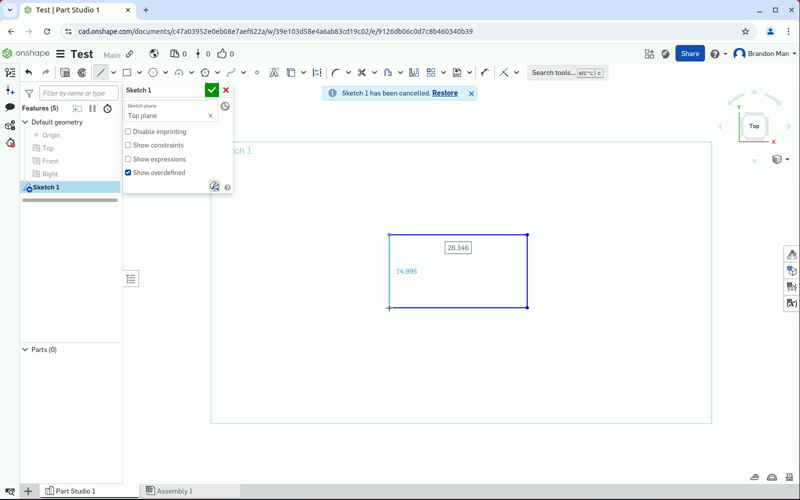
key_up(shift)
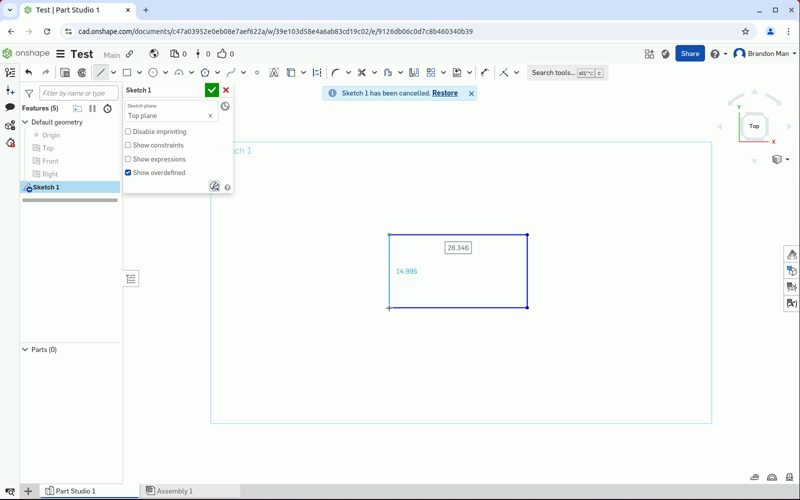
click(389, 307)
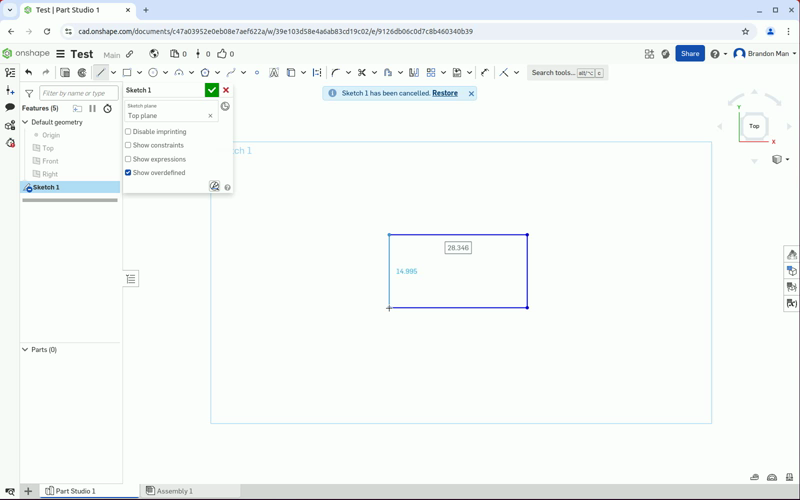
key(esc)
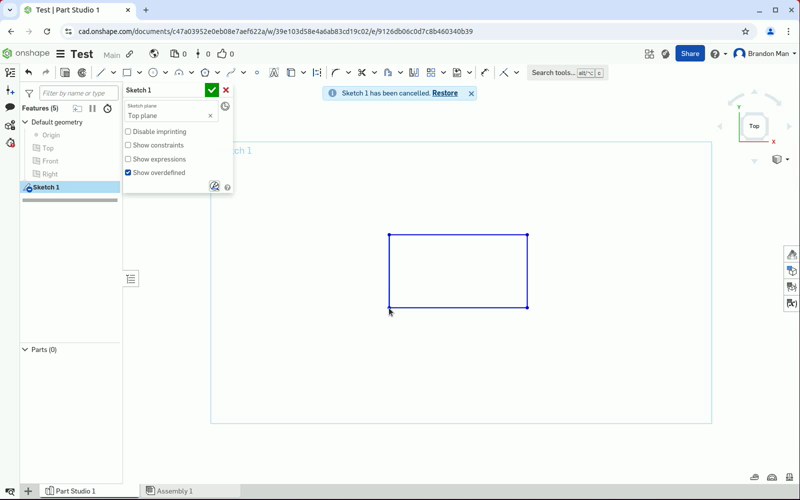
mouse_move(513, 263)
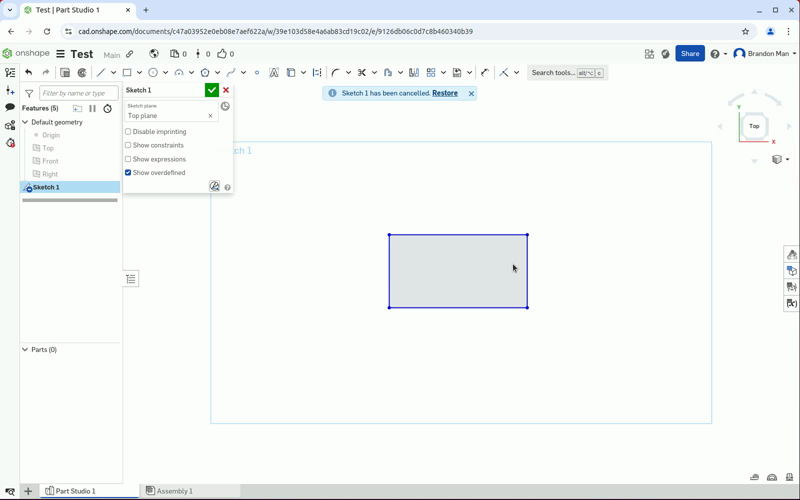
click(513, 263)
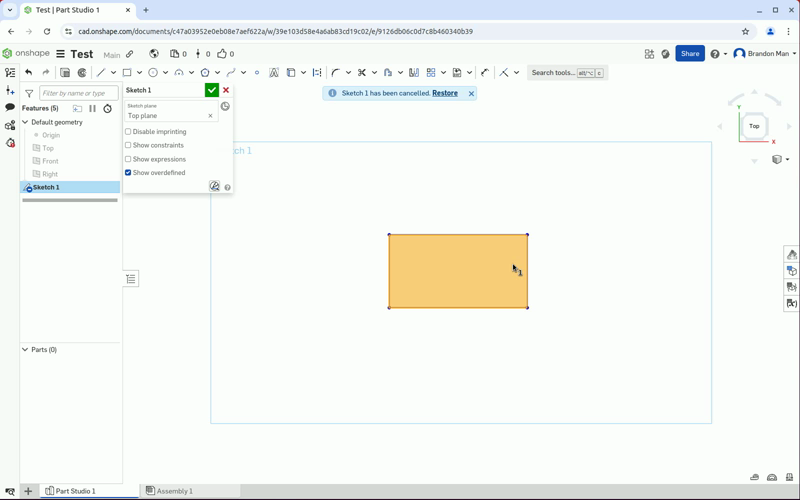
mouse_move(73, 352)
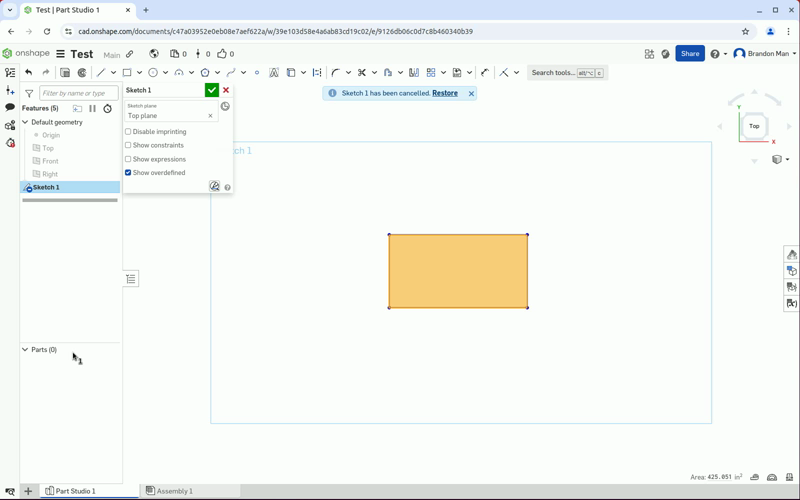
key(shift+y)
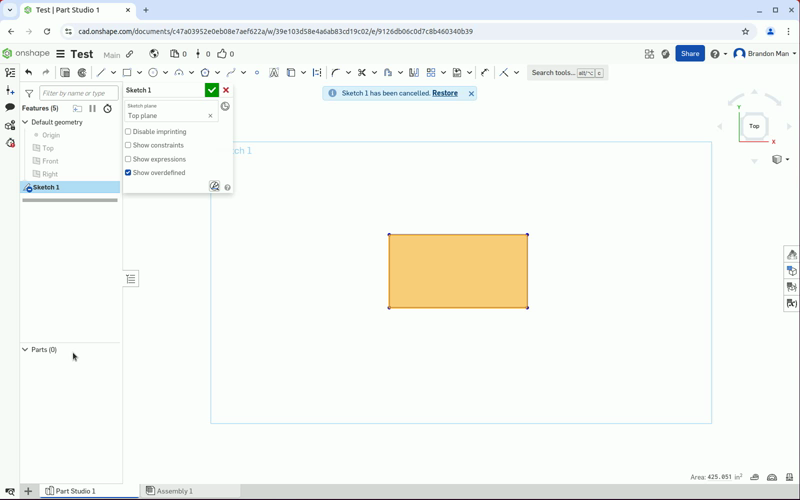
key(shift+e)
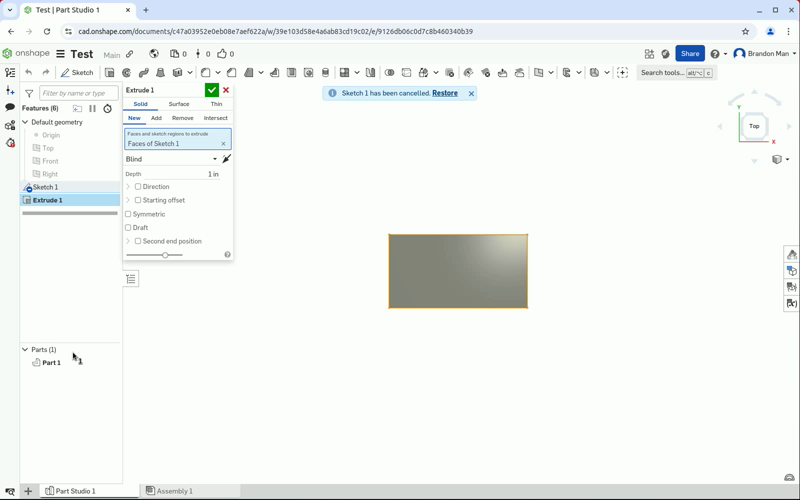
mouse_move(143, 106)
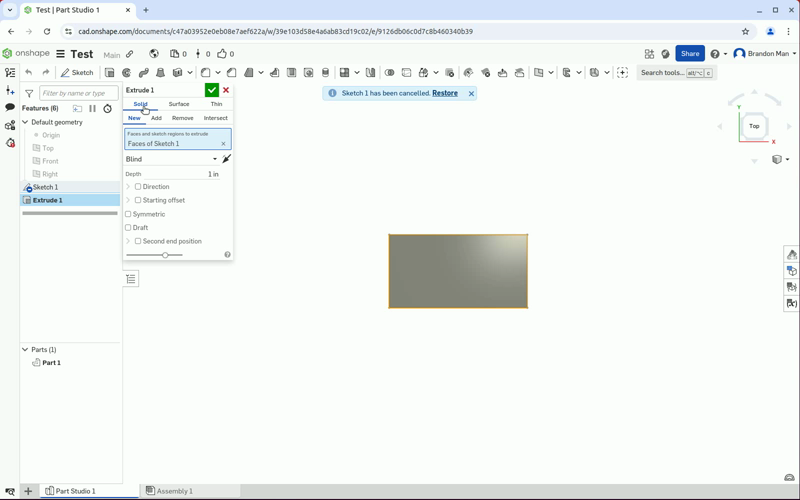
click(143, 106)
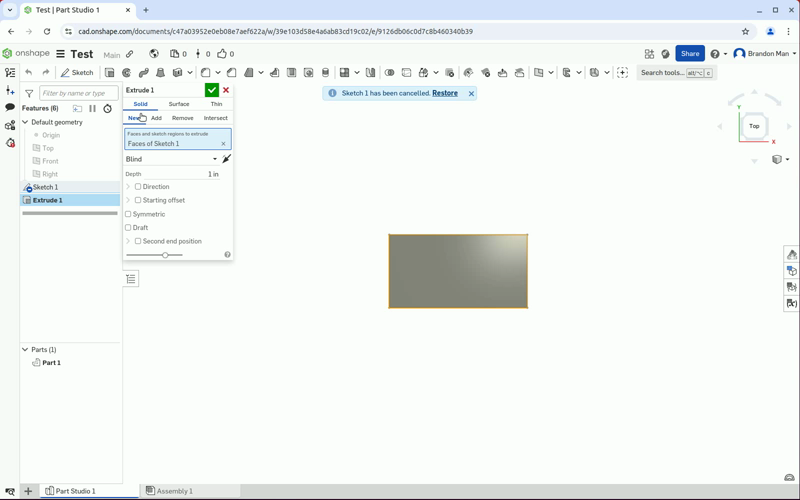
mouse_move(137, 120)
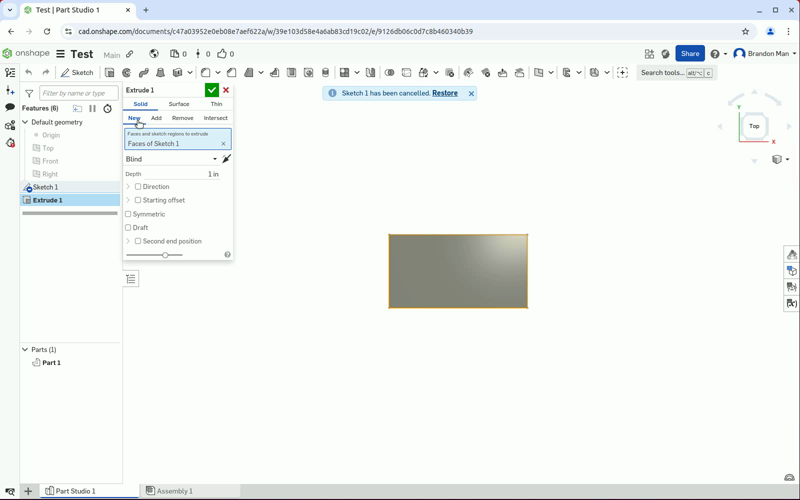
click(137, 120)
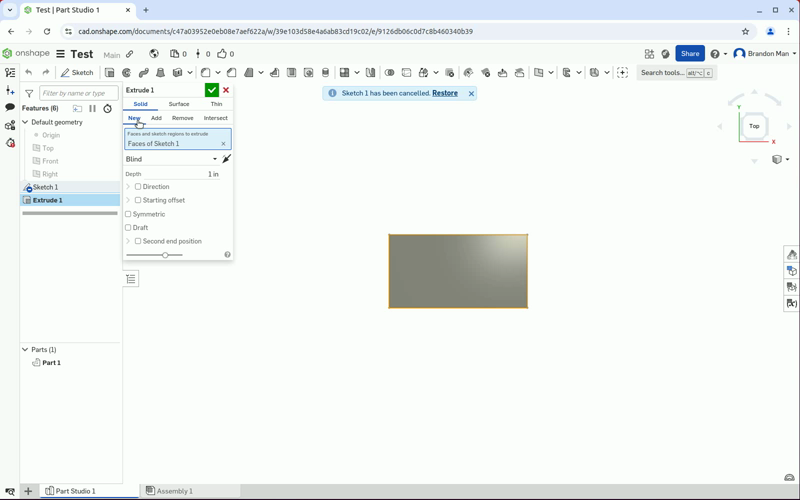
key(tab, 4)
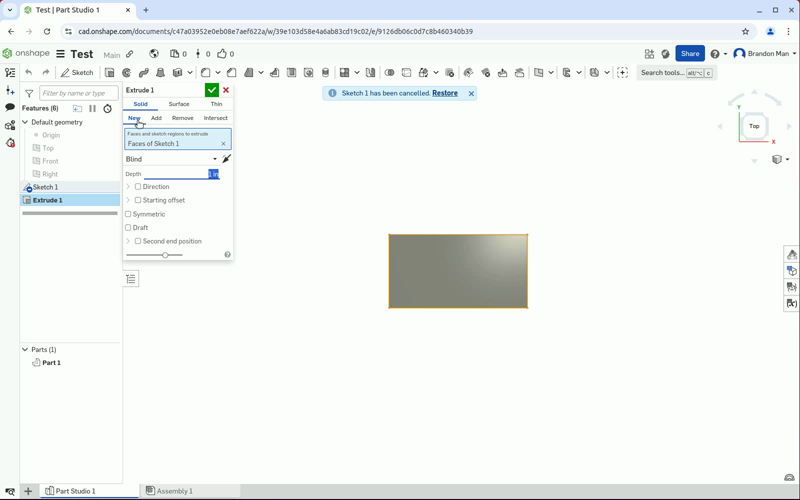
text(23.108)
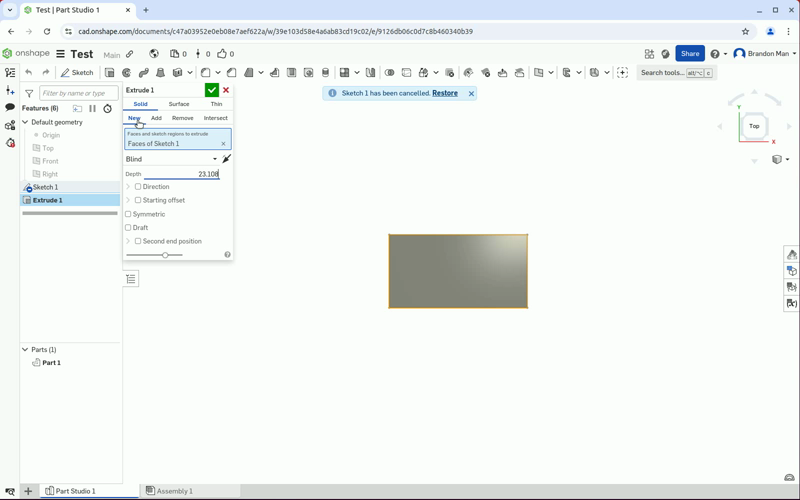
key(enter)
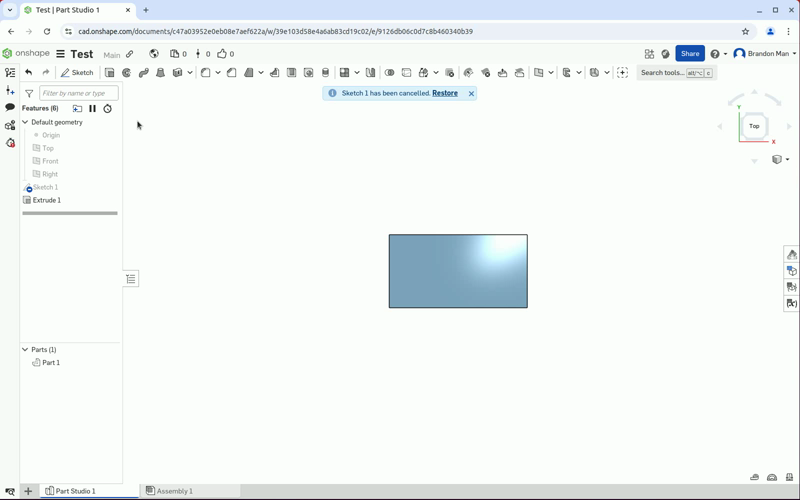
key(shift+h)
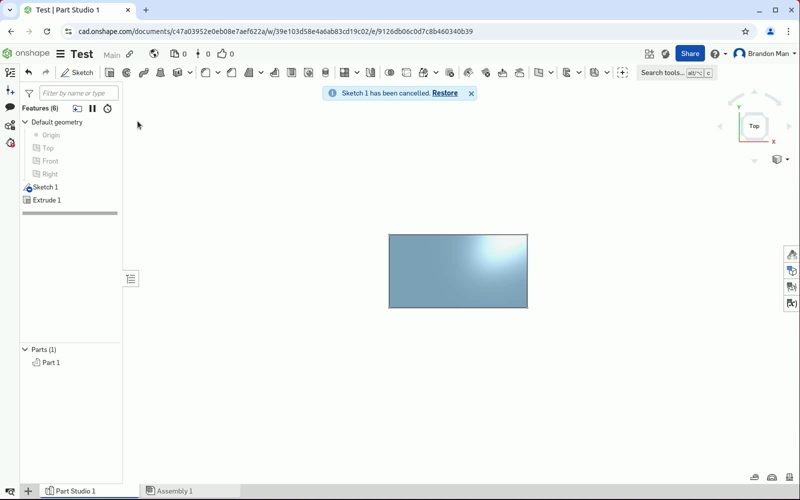
key(shift+h)
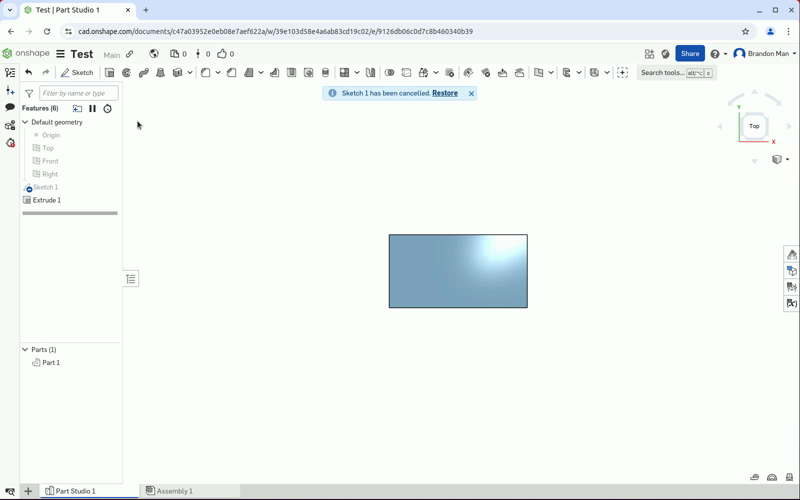
mouse_move(73, 189)
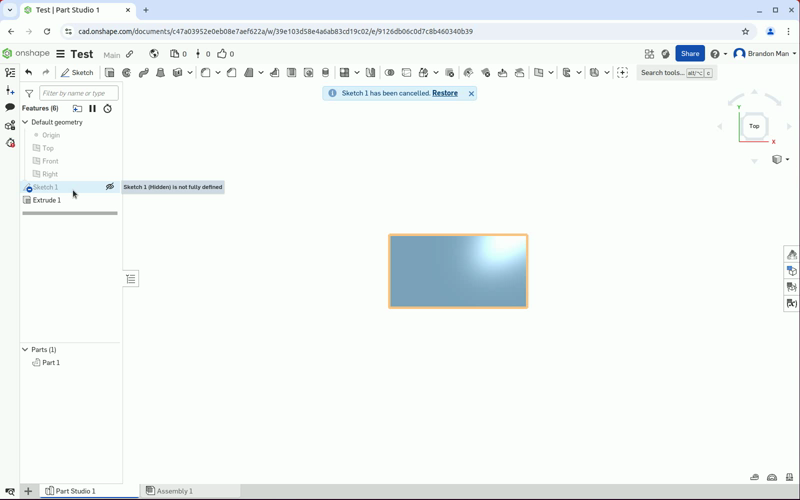
click(73, 189)
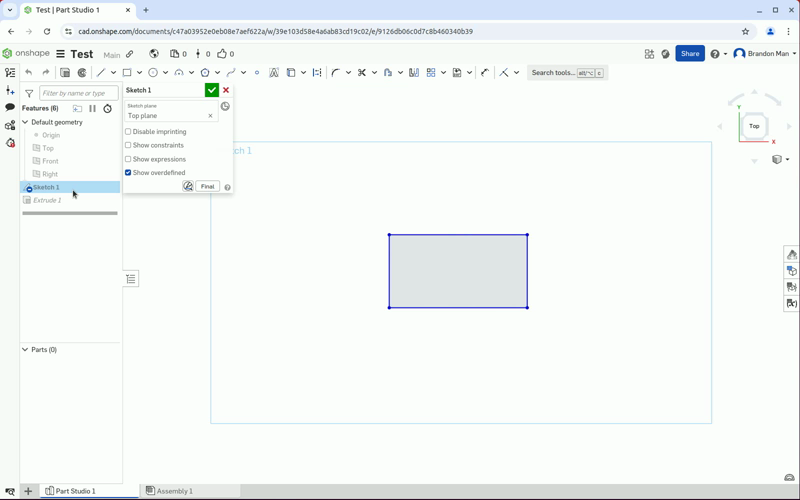
mouse_move(229, 92)
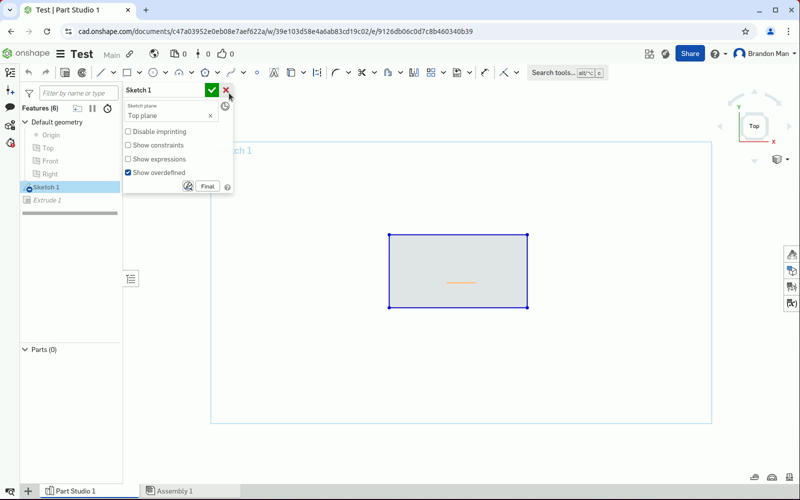
click(229, 92)
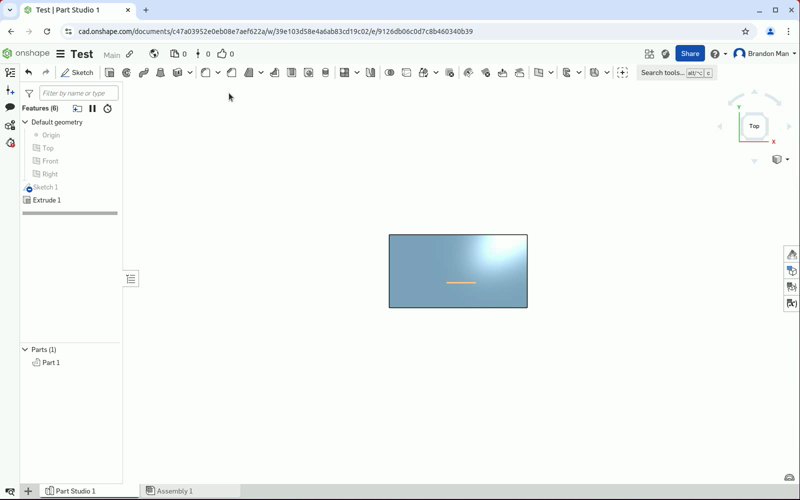
mouse_move(73, 352)
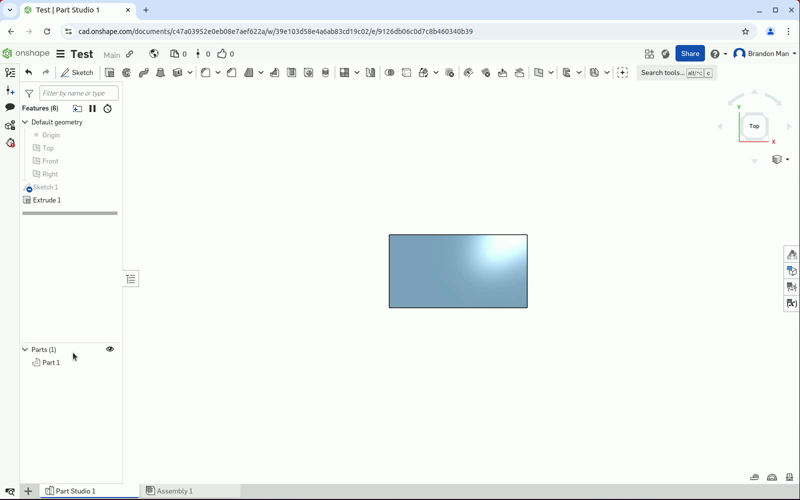
key(y)
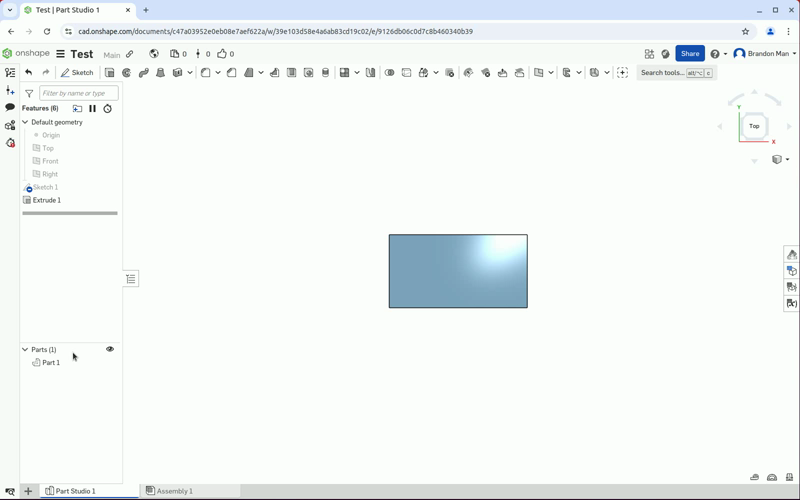
key(shift+p)
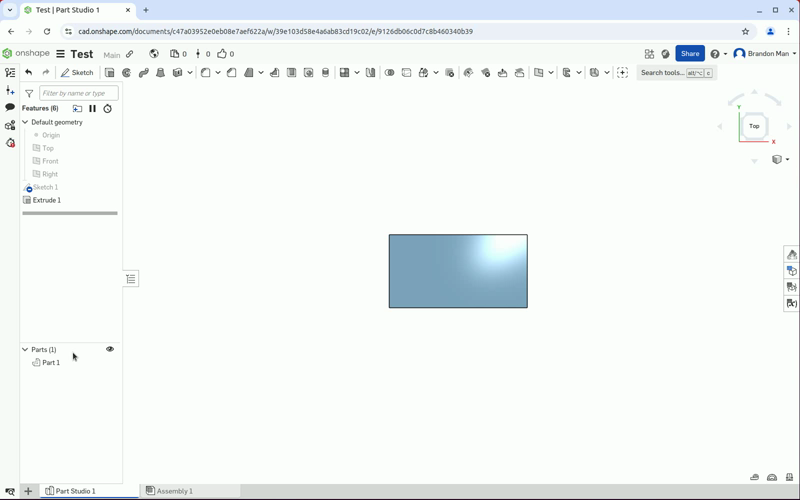
key(space)
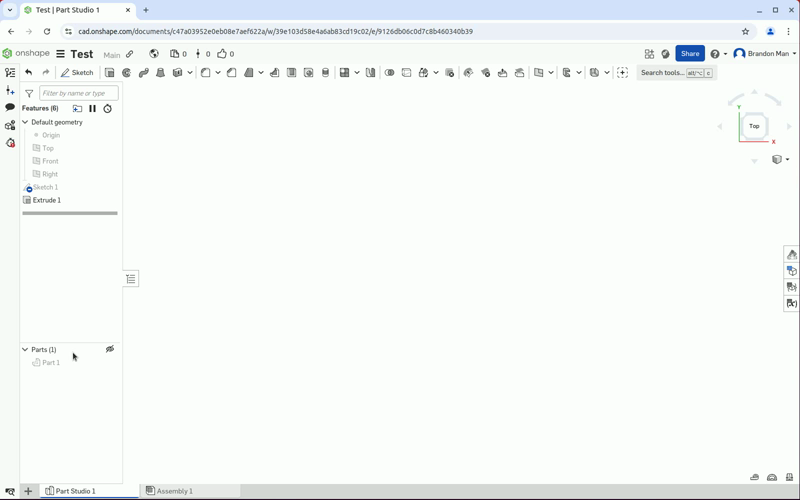
key_down(shift)
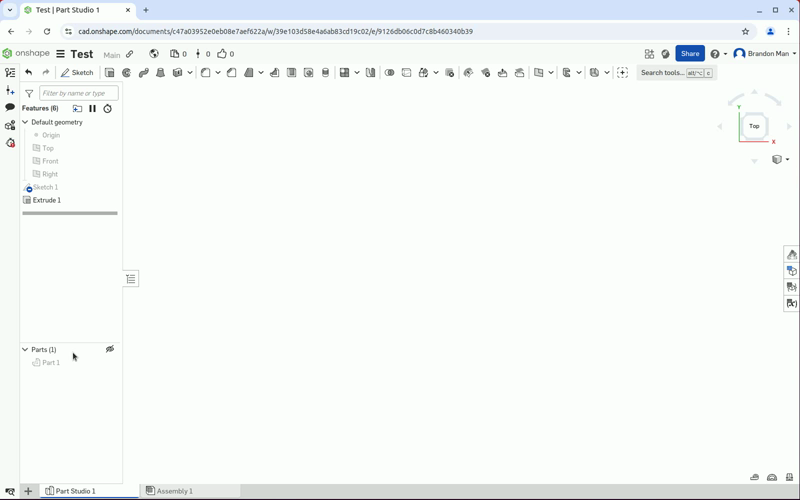
key(up)
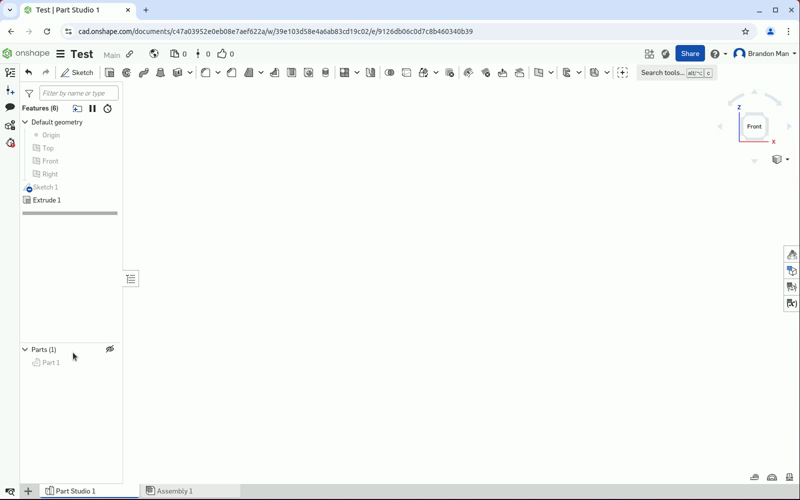
key_up(shift)
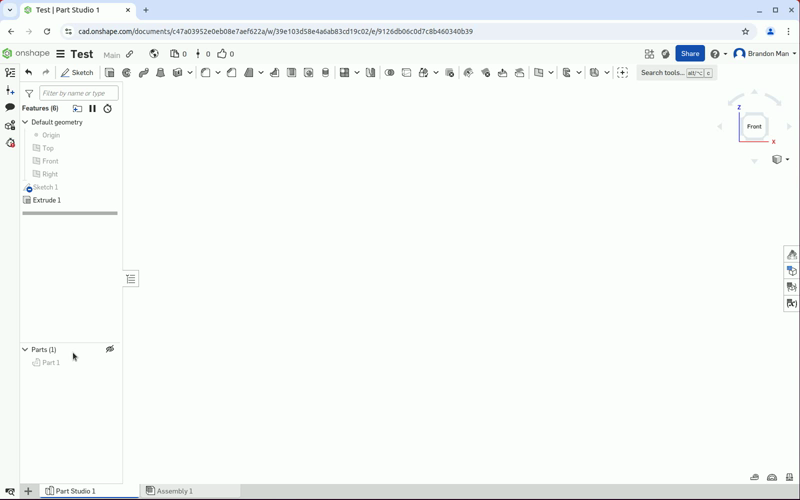
mouse_move(73, 352)
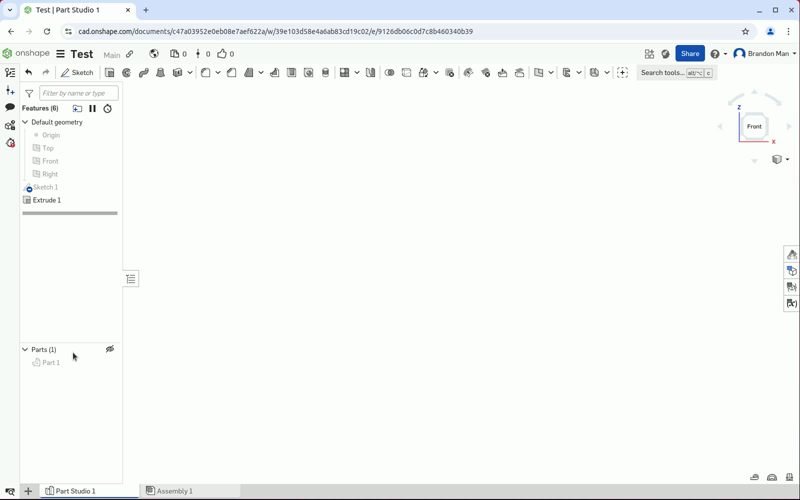
key(shift+y)
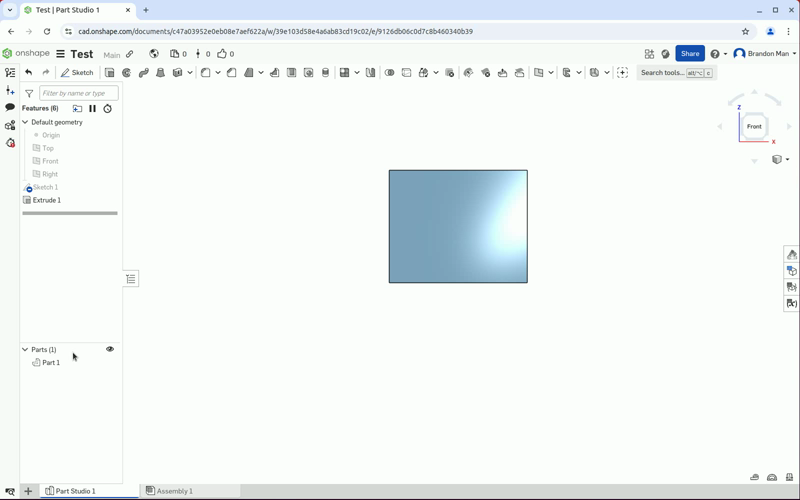
mouse_move(541, 75)
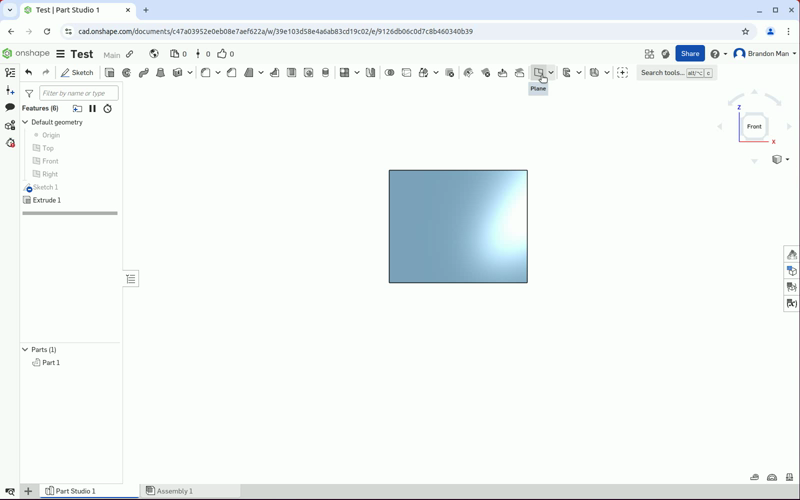
click(541, 75)
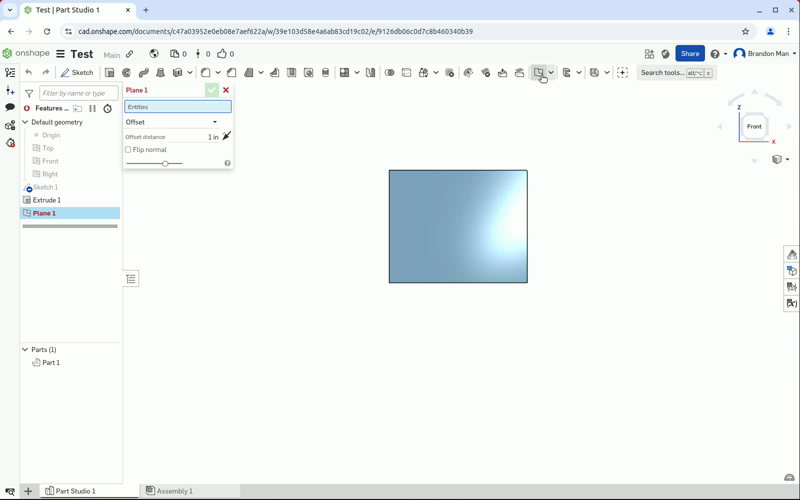
mouse_move(73, 163)
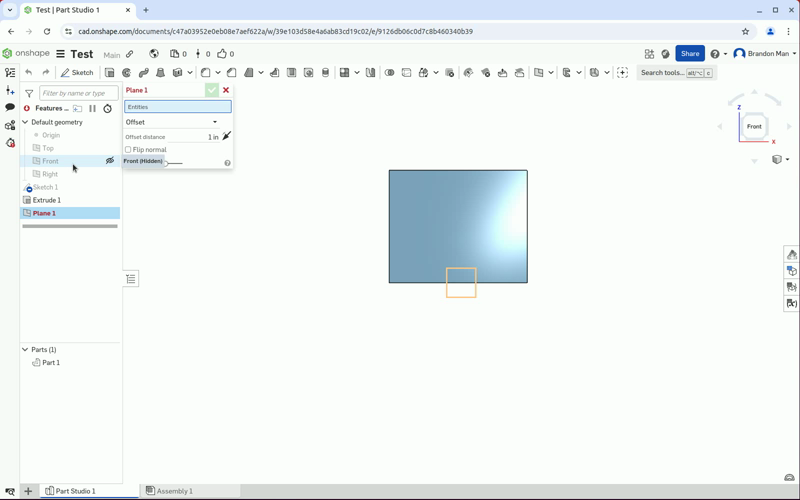
click(73, 163)
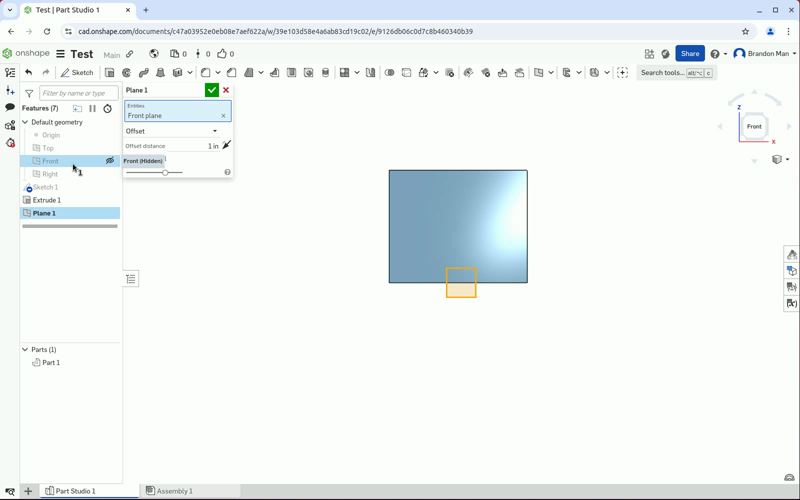
key(tab, 2)
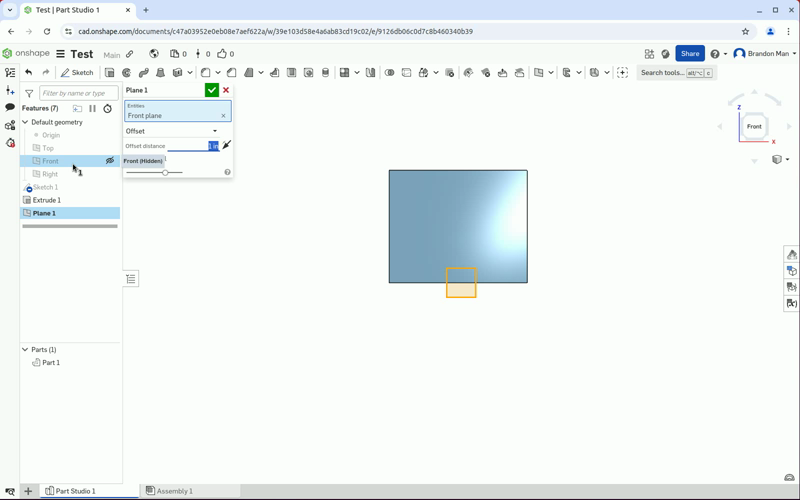
text(5.053)
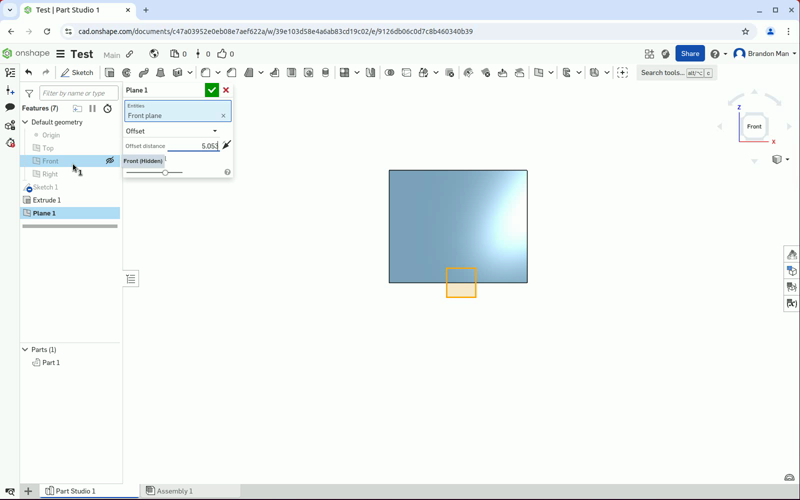
key(enter, 2)
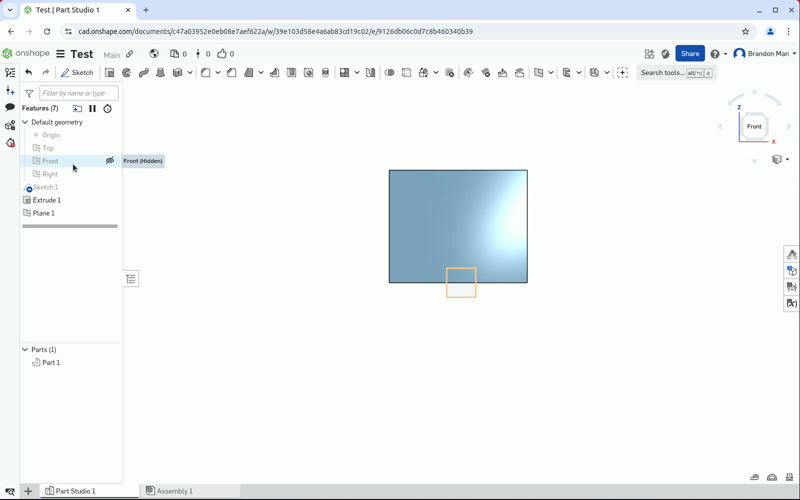
key(shift+s)
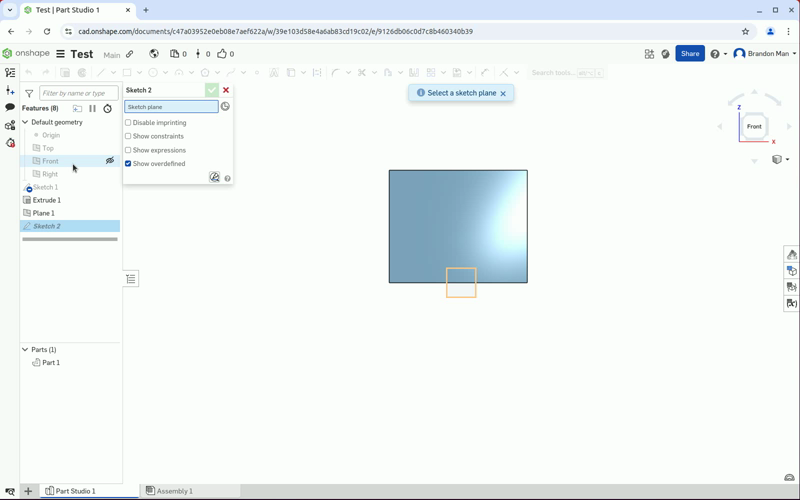
mouse_move(73, 215)
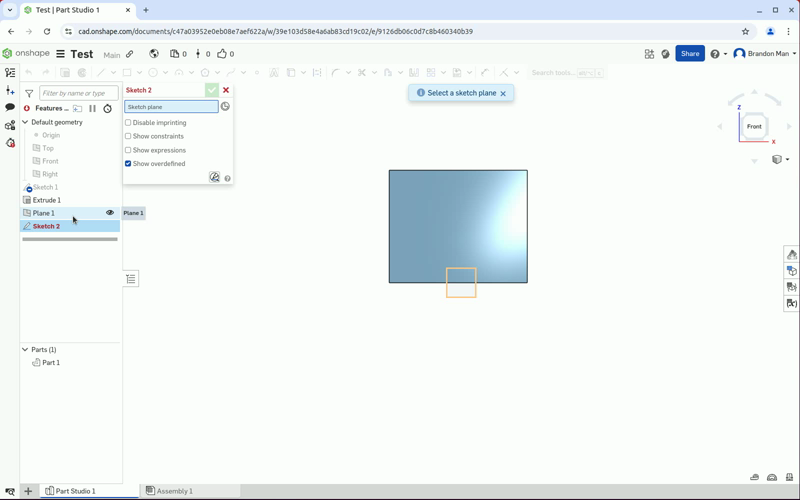
click(73, 215)
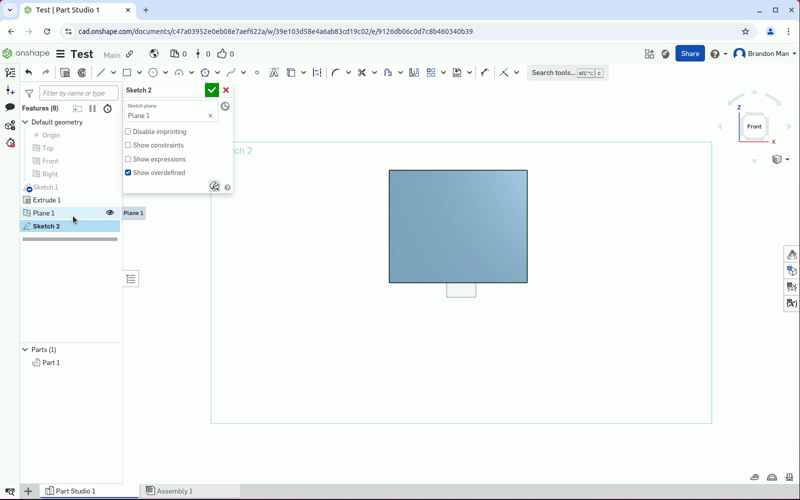
mouse_move(73, 352)
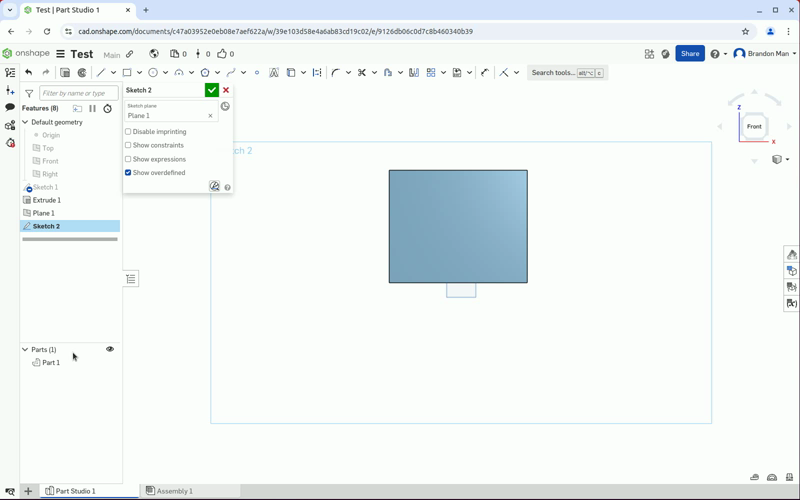
key(y)
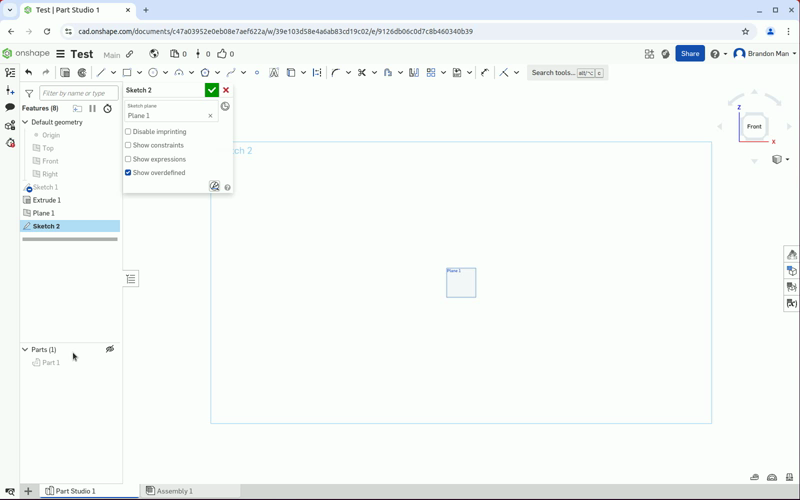
key(c)
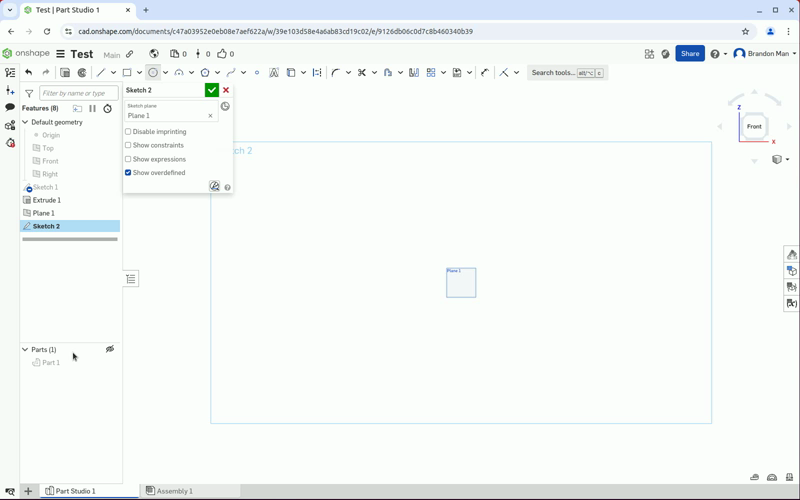
key_down(shift)
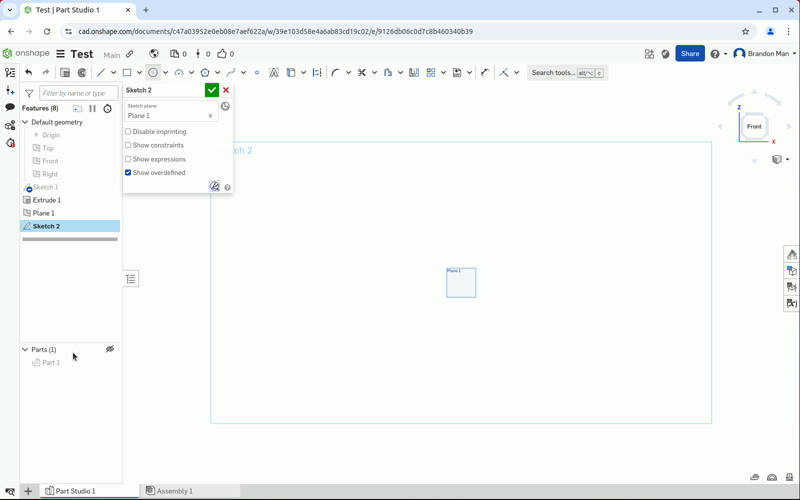
mouse_move(458, 222)
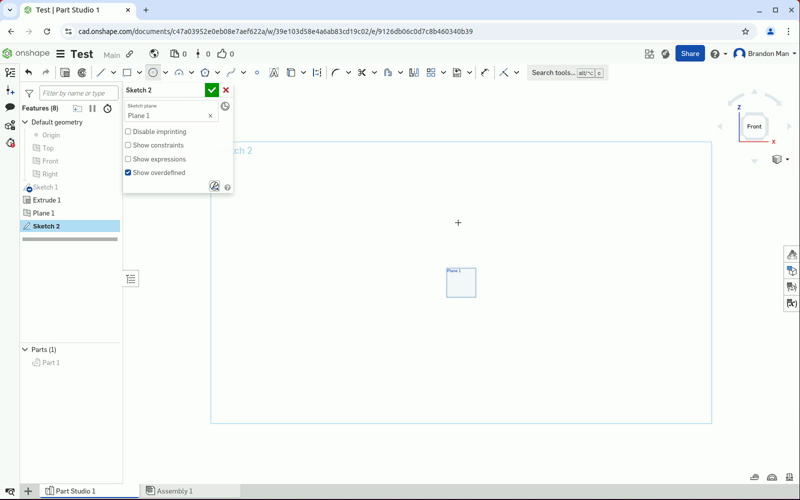
click(458, 222)
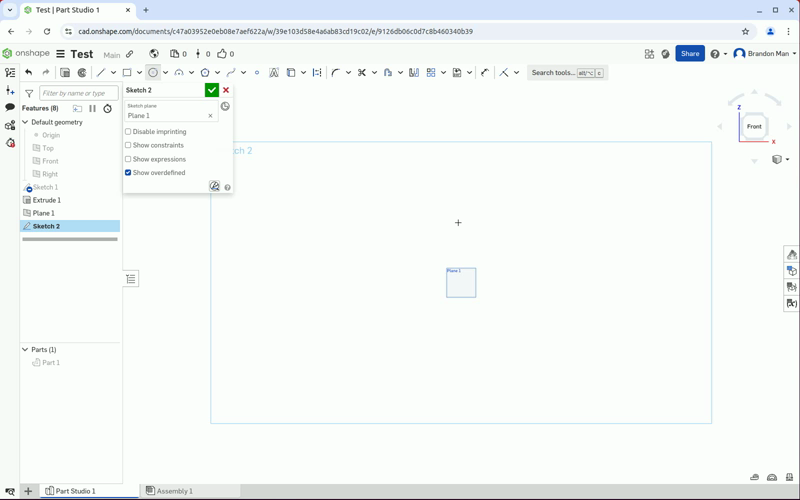
key_up(shift)
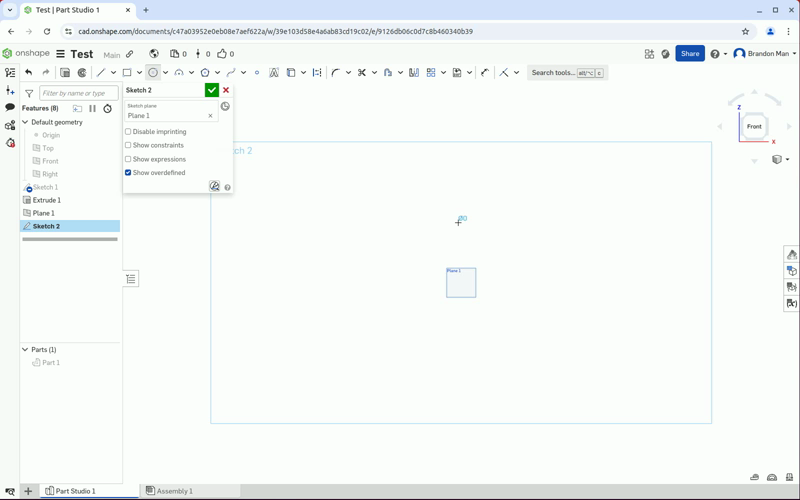
mouse_move(483, 222)
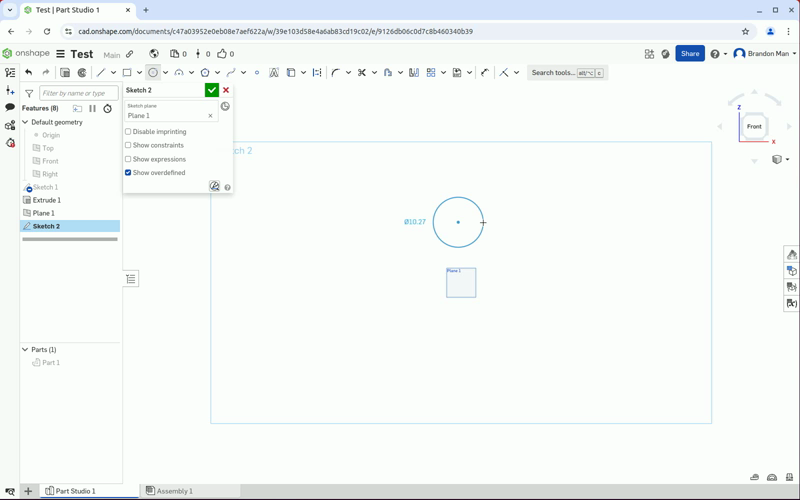
click(483, 222)
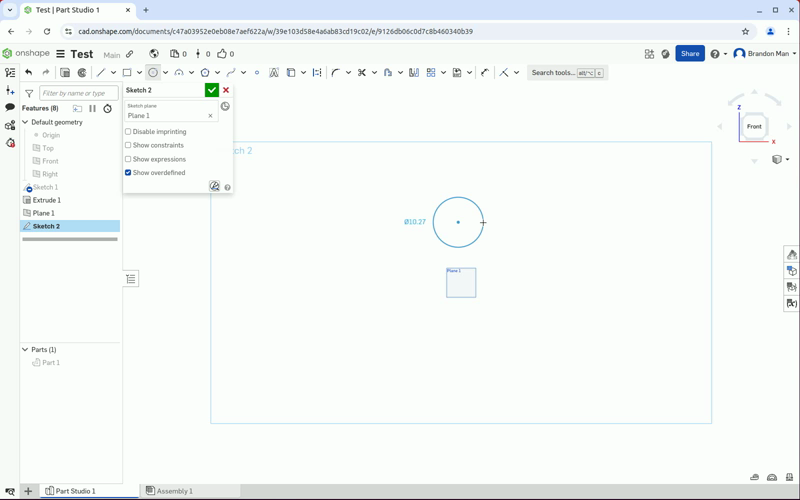
key(esc)
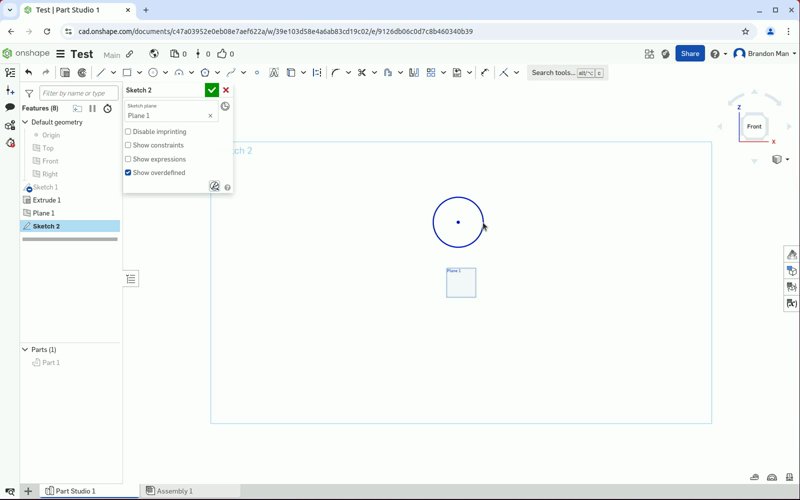
mouse_move(458, 244)
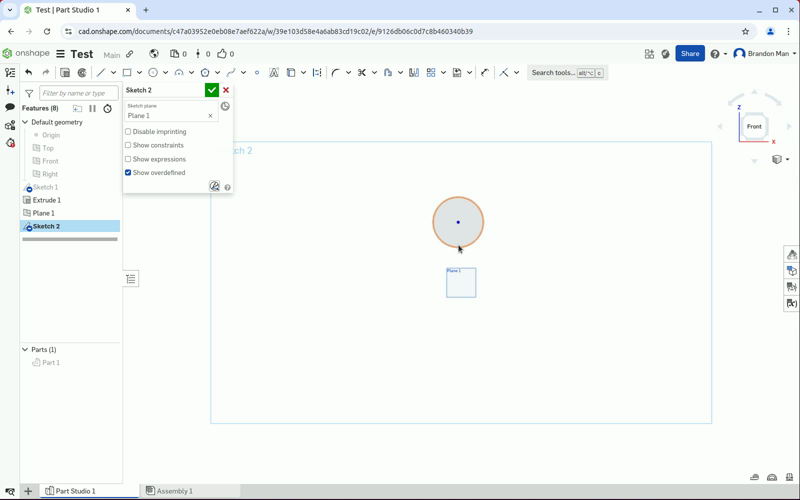
click(458, 244)
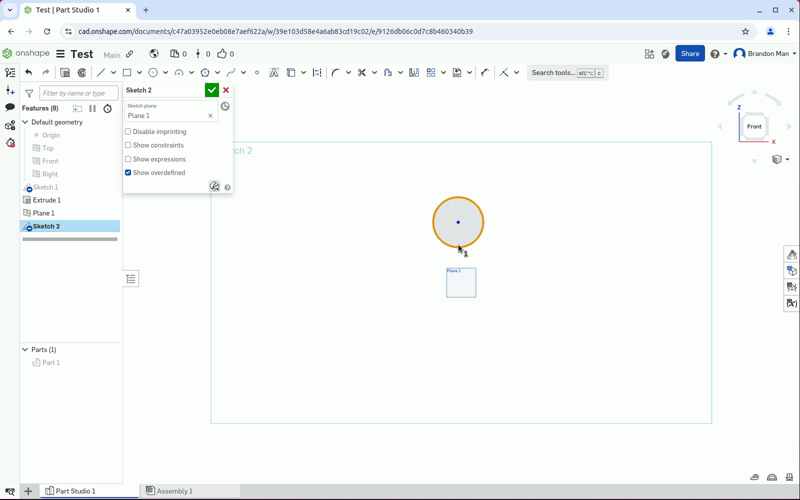
mouse_move(73, 352)
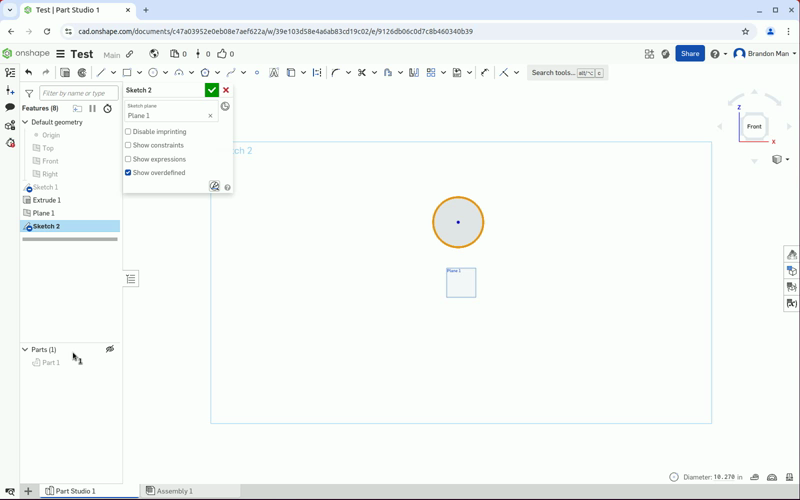
key(shift+y)
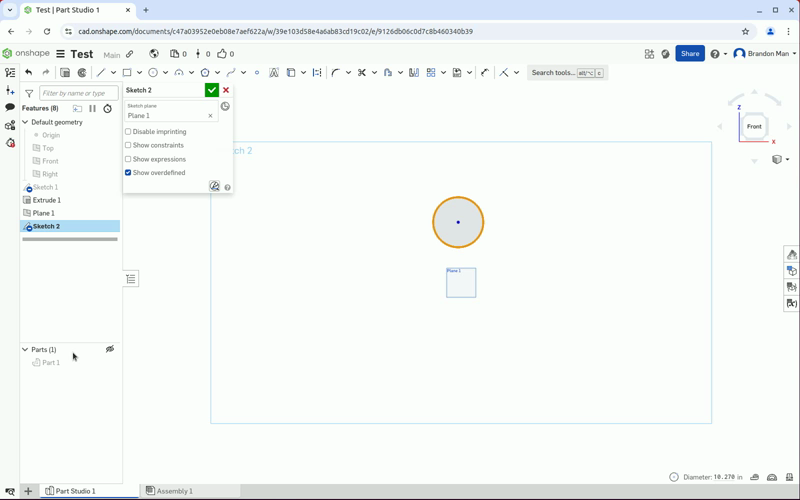
key(shift+e)
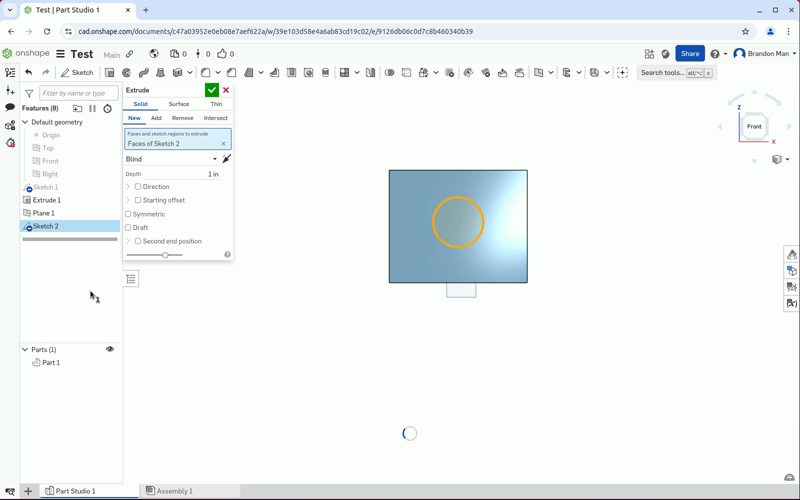
mouse_move(143, 106)
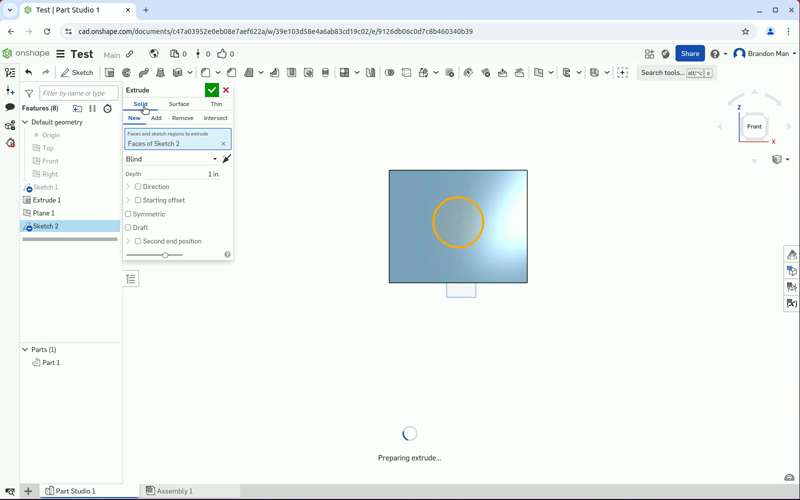
click(143, 106)
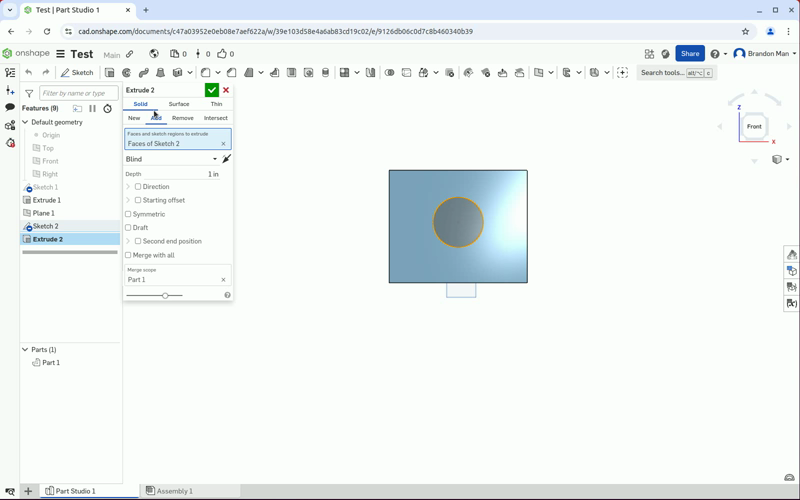
mouse_move(186, 120)
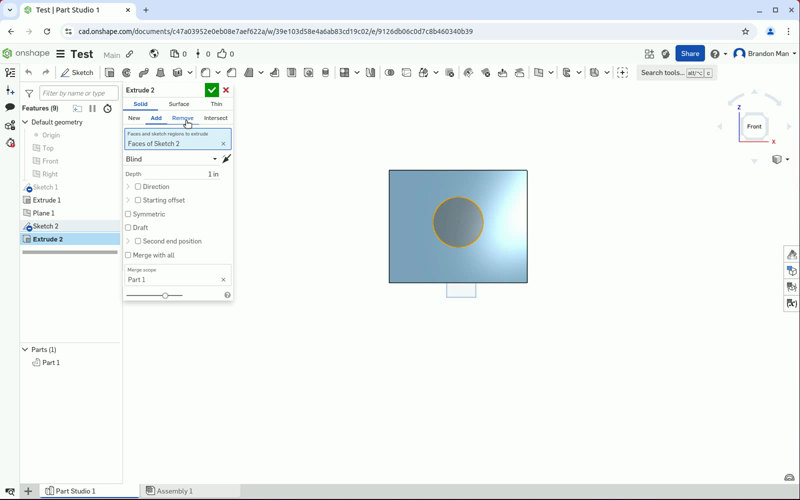
click(186, 120)
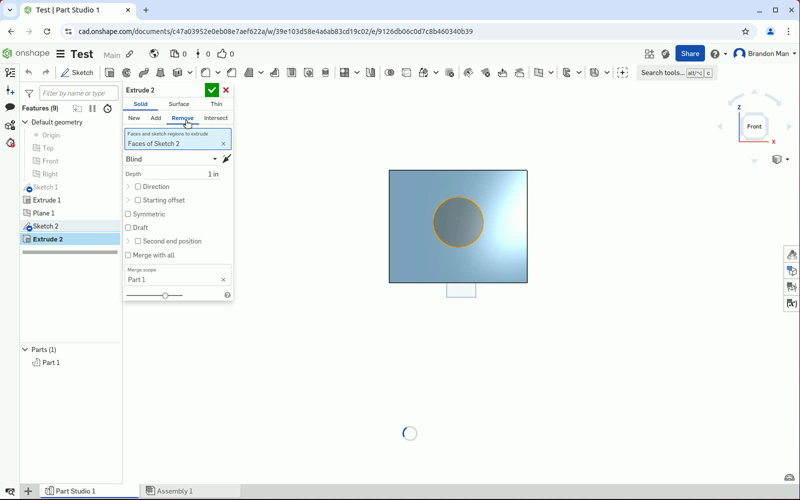
key(tab, 4)
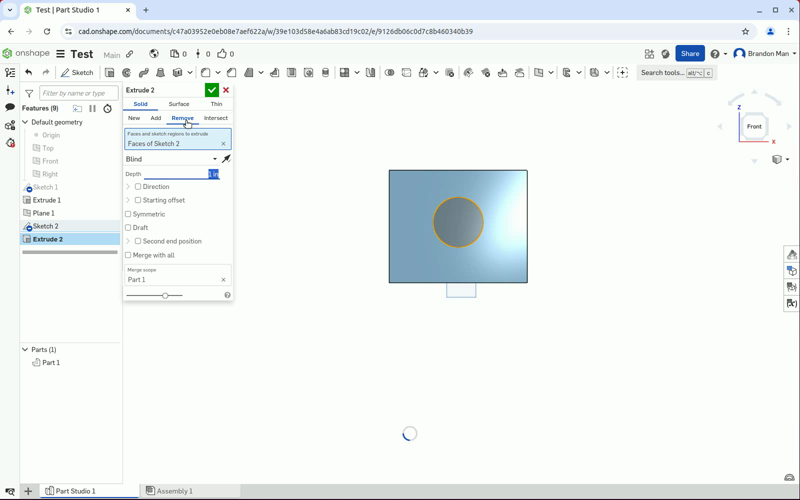
text(15.405)
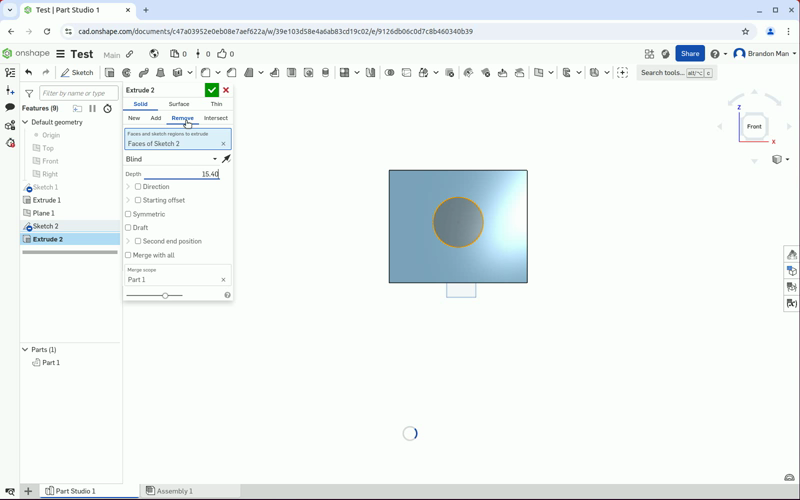
key(tab, 6)
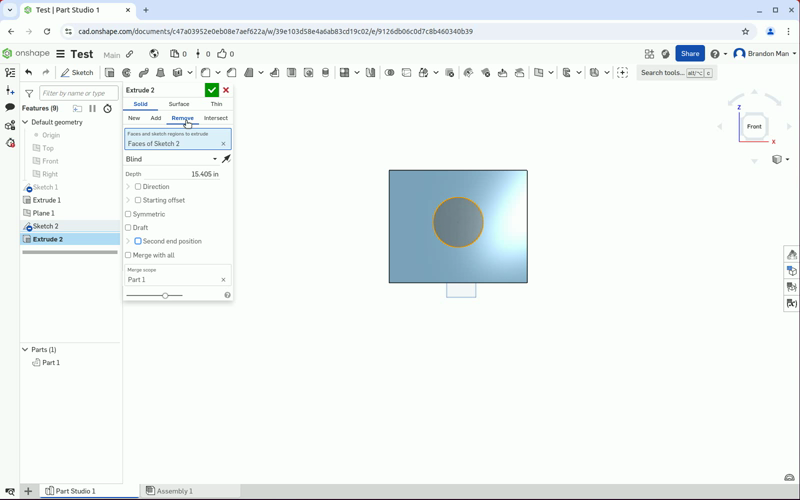
key(space)
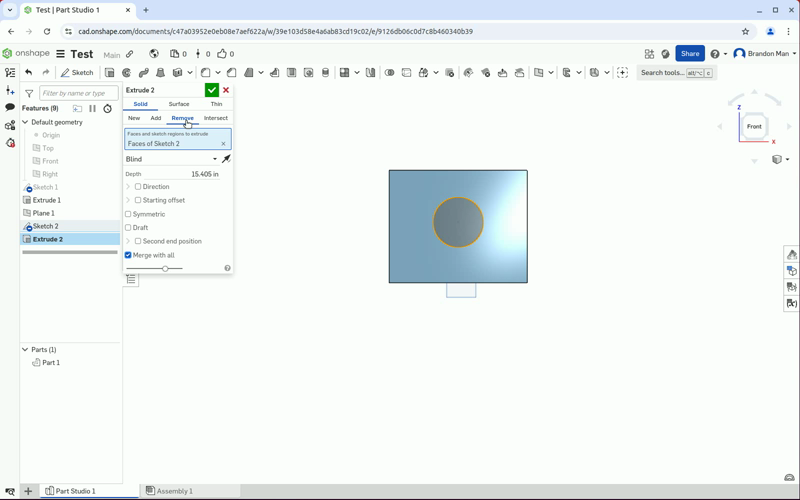
key(enter)
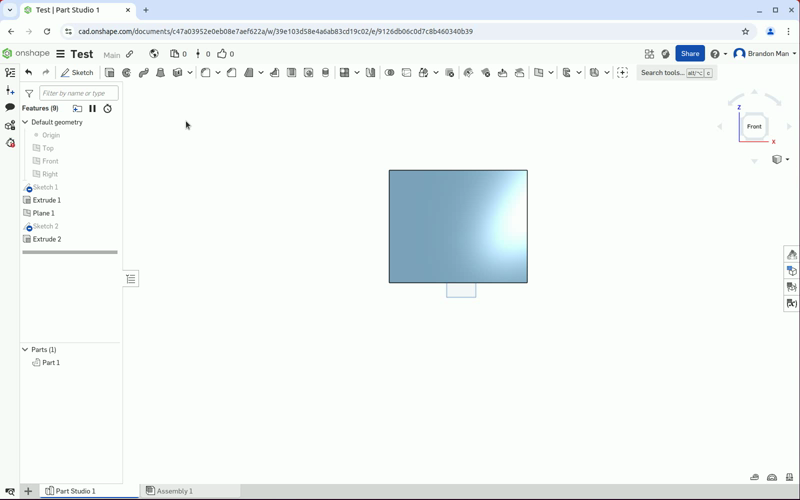
key(shift+h)
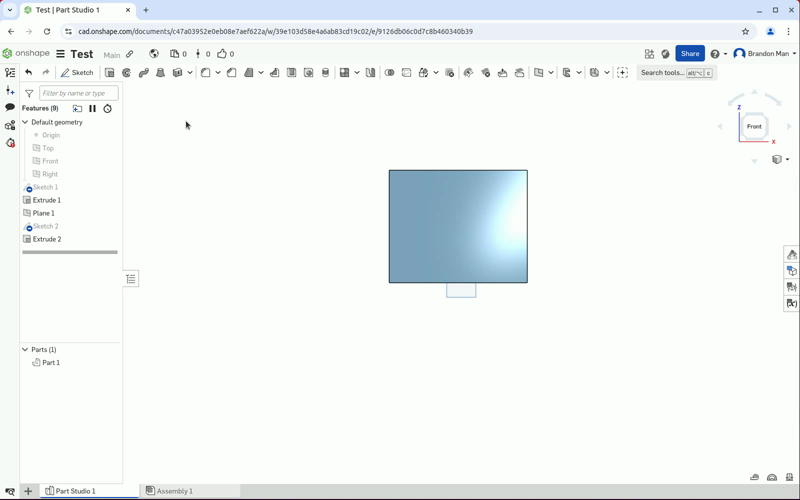
key(shift+h)
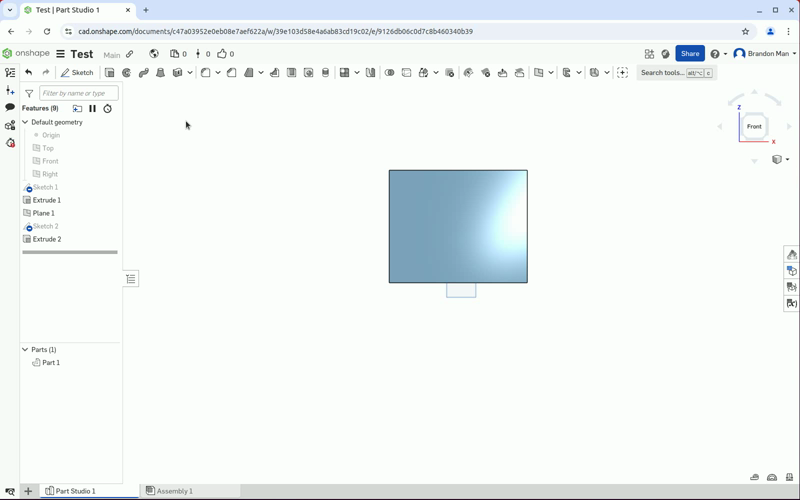
mouse_move(73, 189)
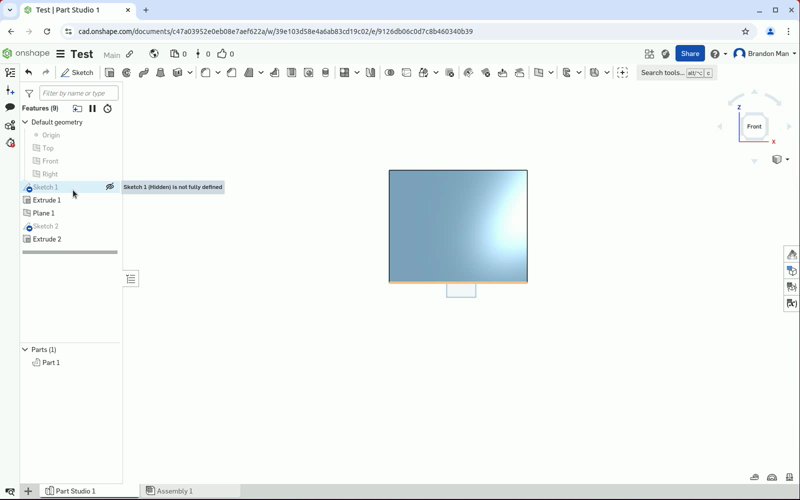
click(73, 189)
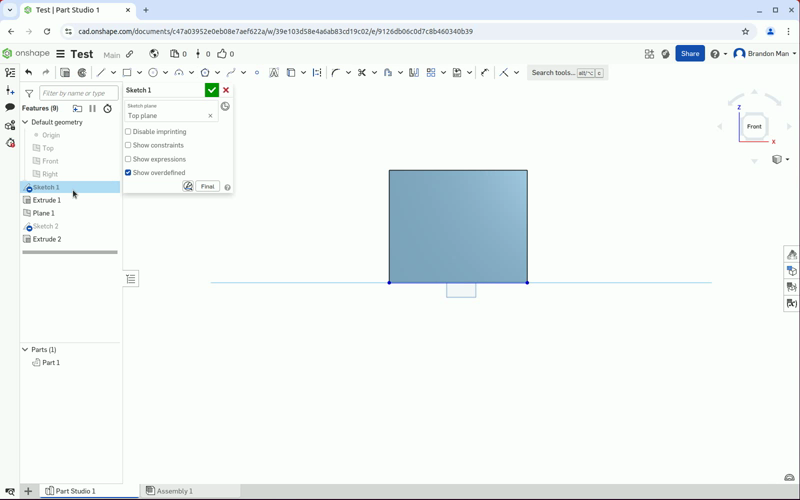
mouse_move(229, 92)
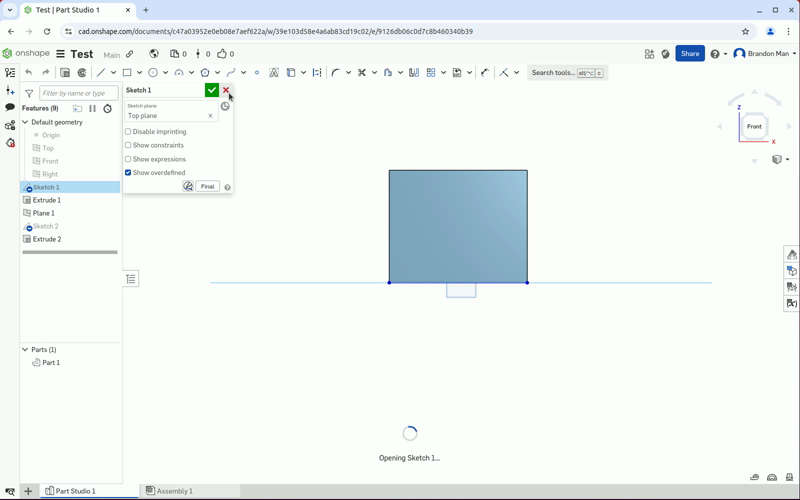
click(229, 92)
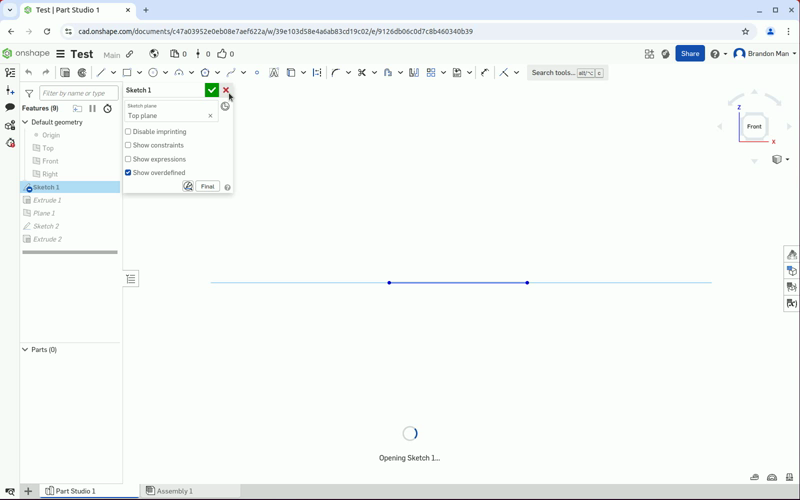
key(shift+s)
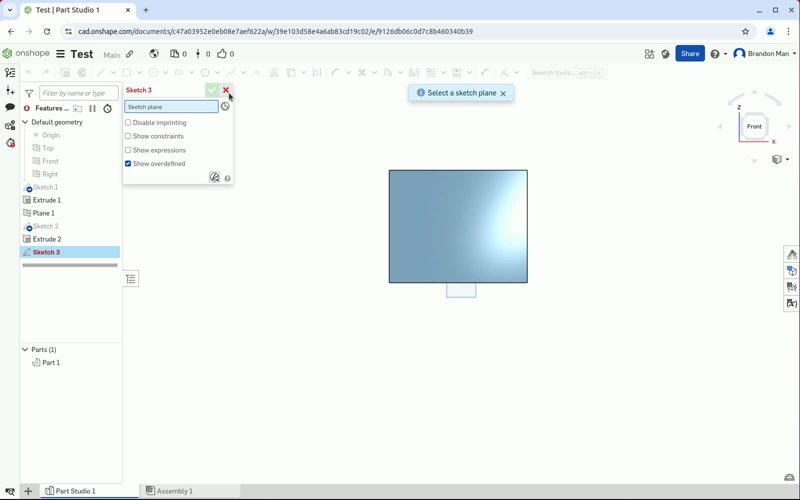
mouse_move(73, 215)
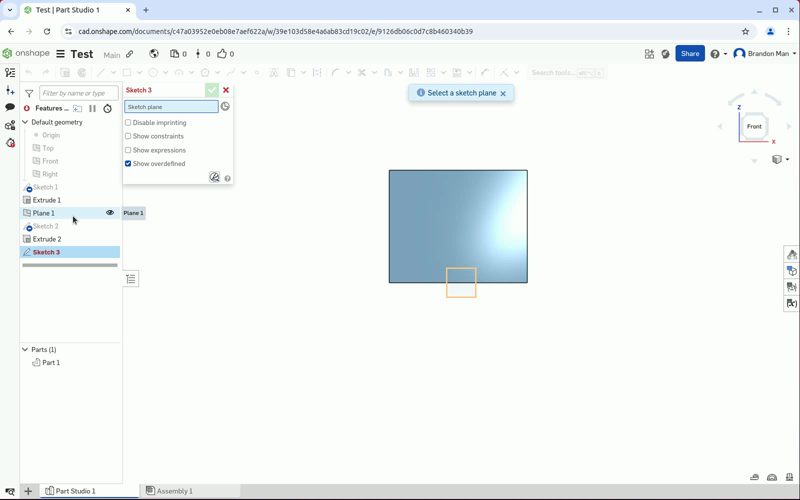
click(73, 215)
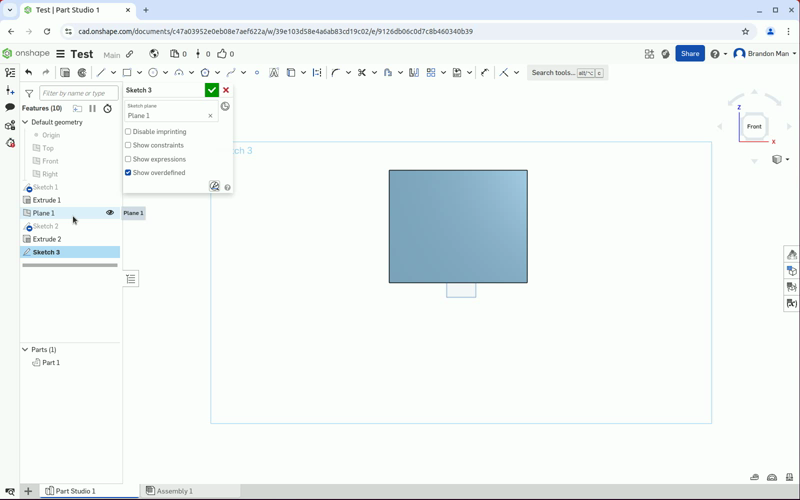
mouse_move(73, 352)
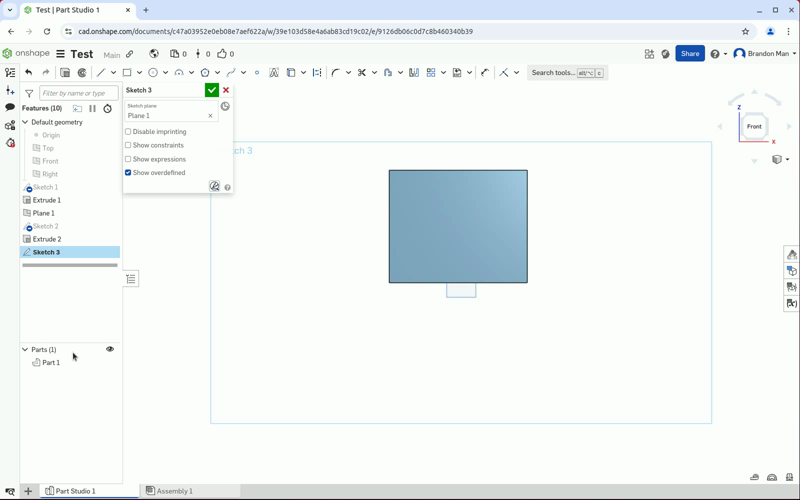
key(y)
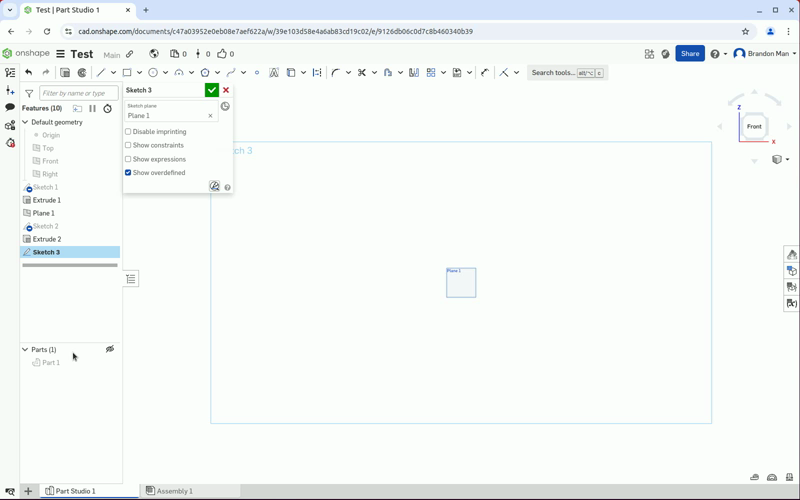
key(c)
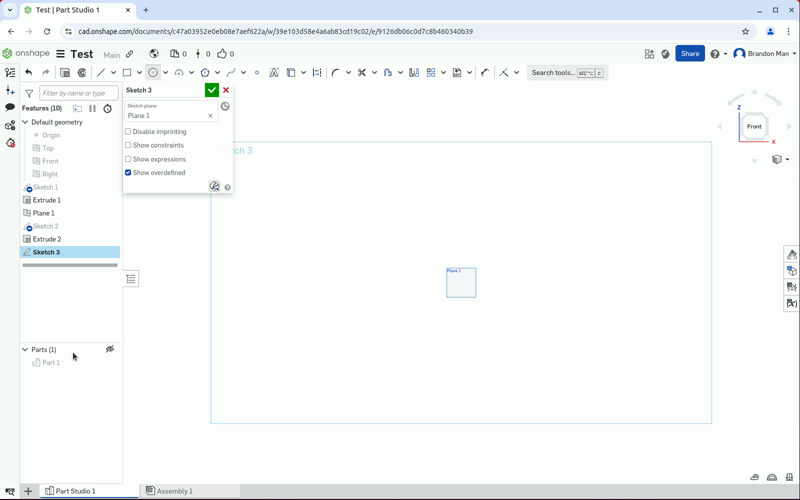
key_down(shift)
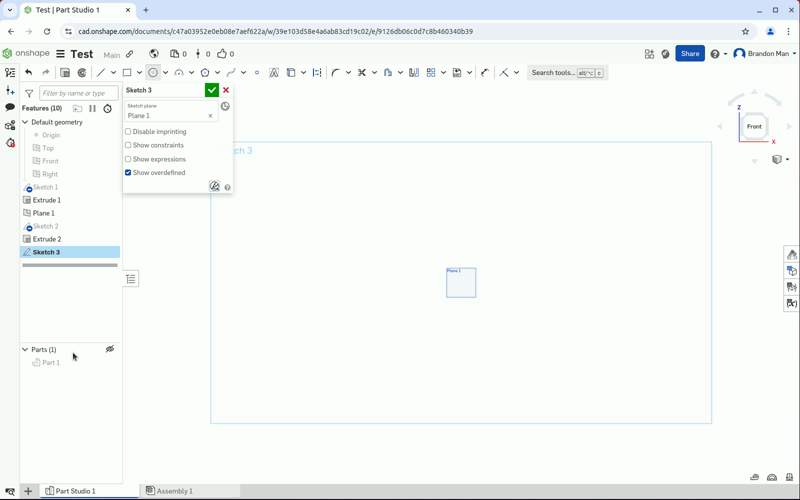
mouse_move(457, 222)
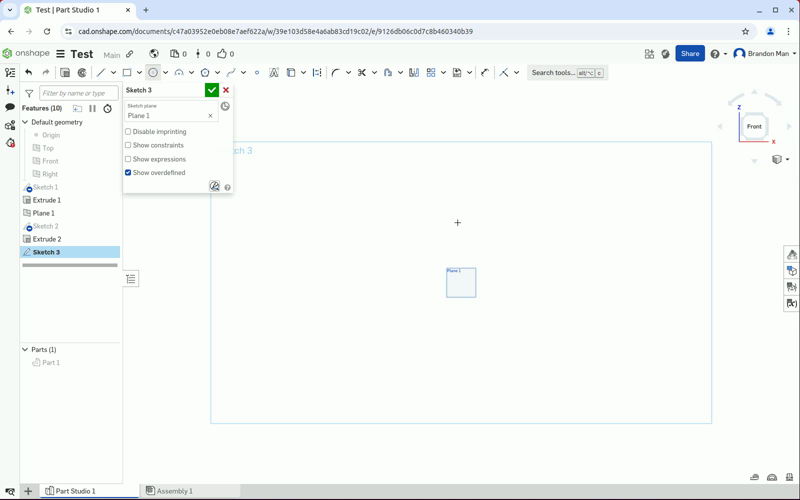
click(457, 222)
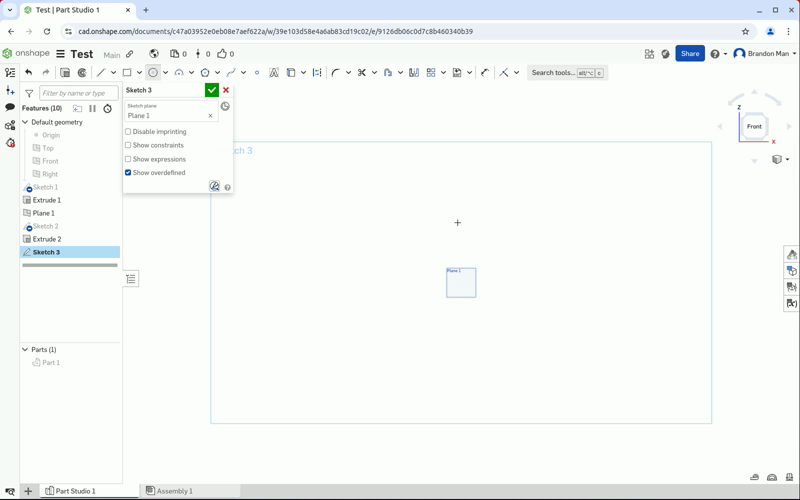
key_up(shift)
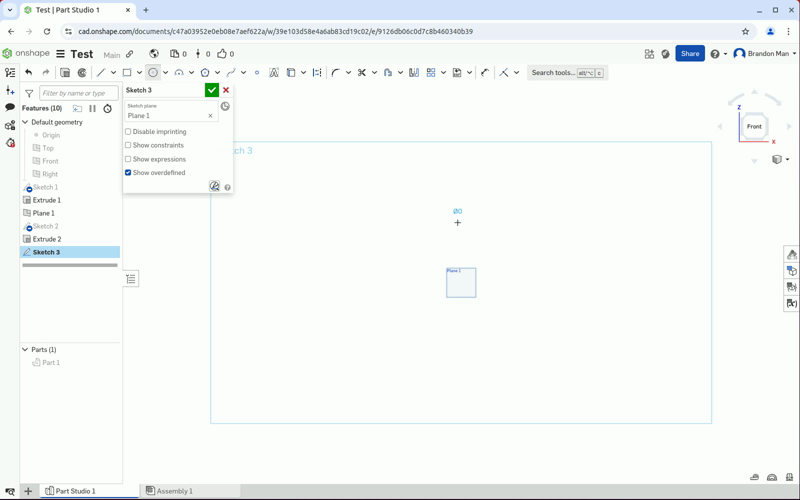
mouse_move(489, 222)
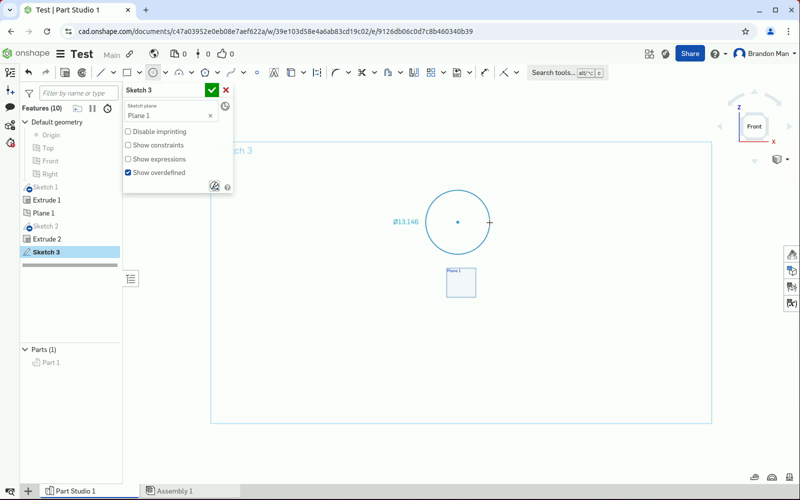
click(489, 222)
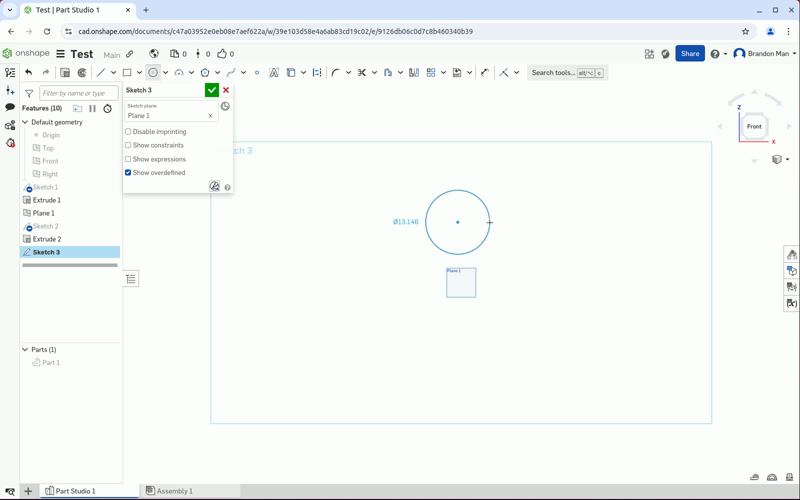
key(esc)
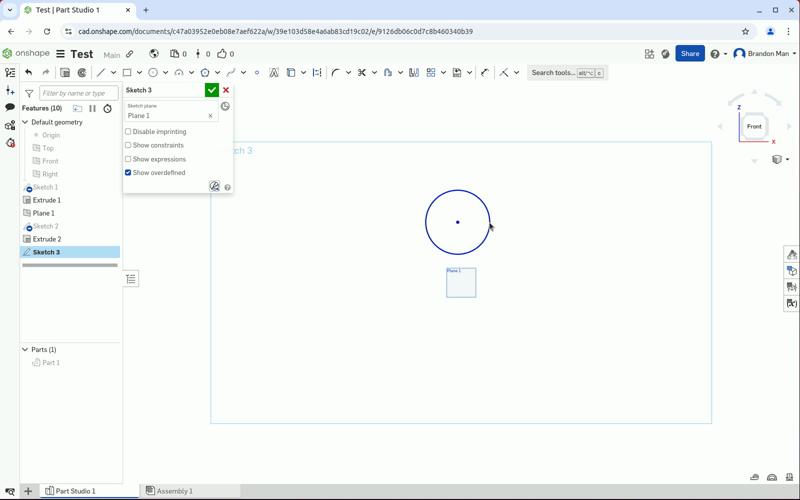
key(c)
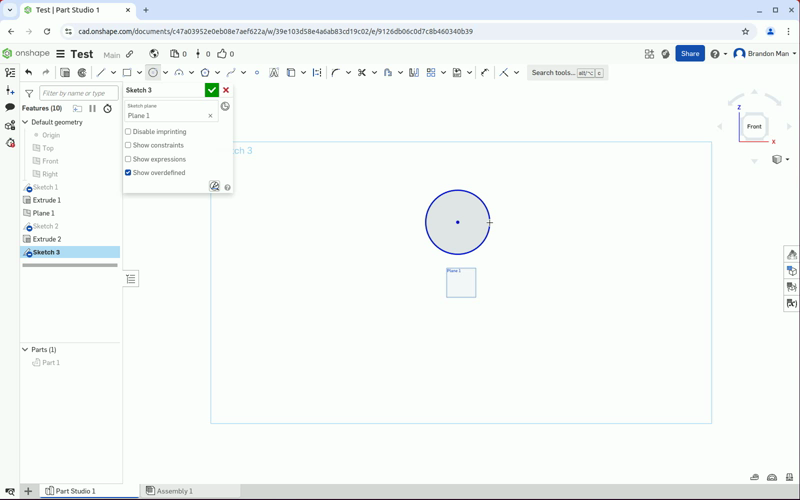
key_down(shift)
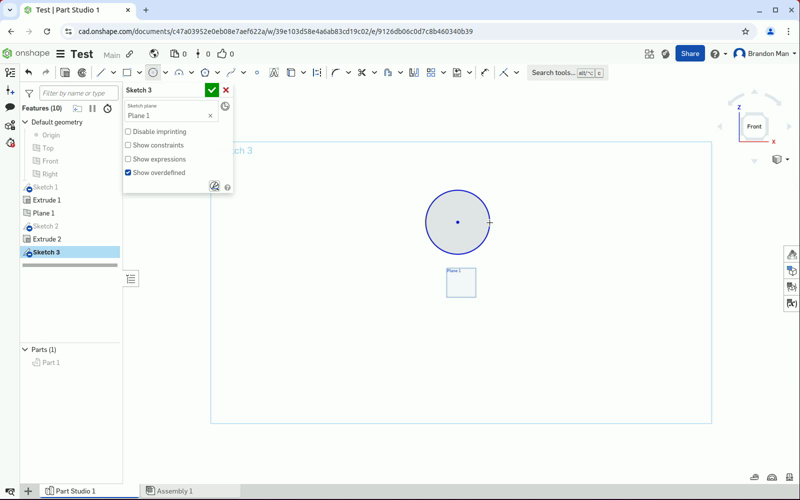
mouse_move(457, 222)
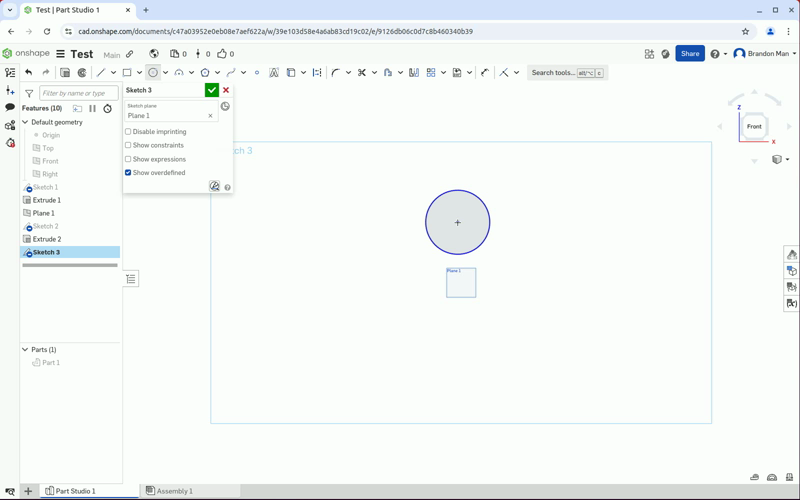
click(457, 222)
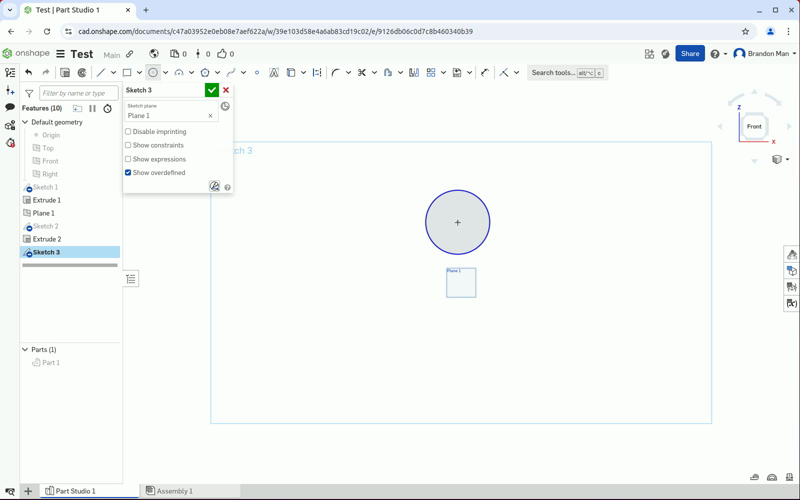
key_up(shift)
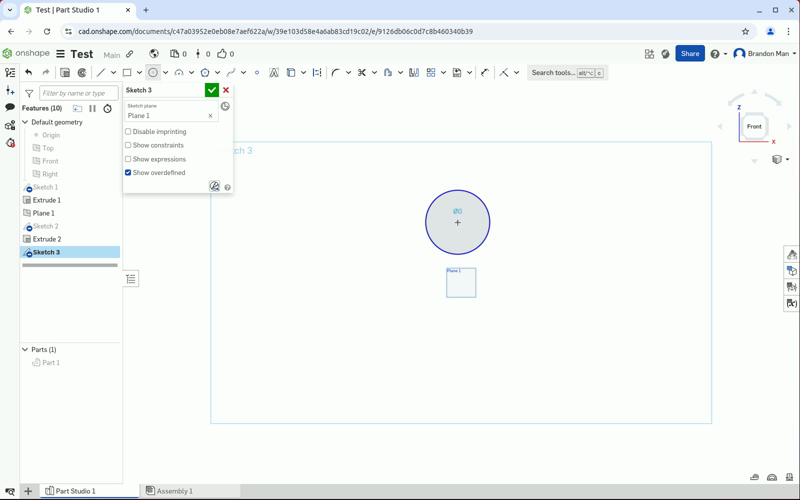
mouse_move(482, 222)
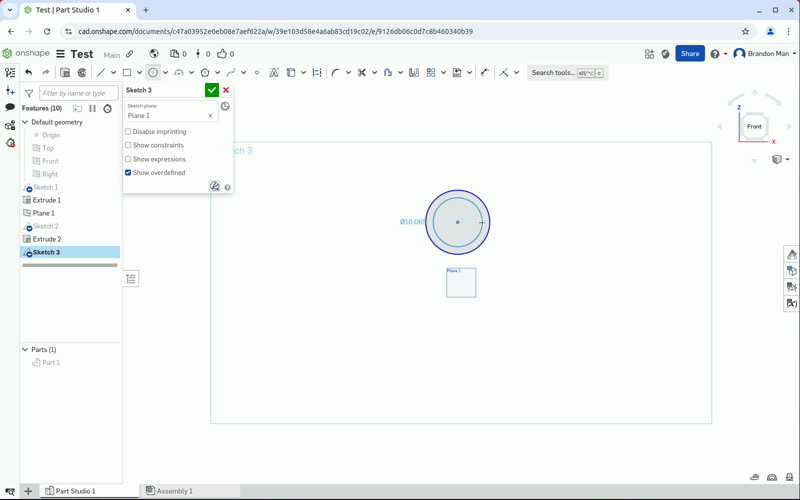
click(482, 222)
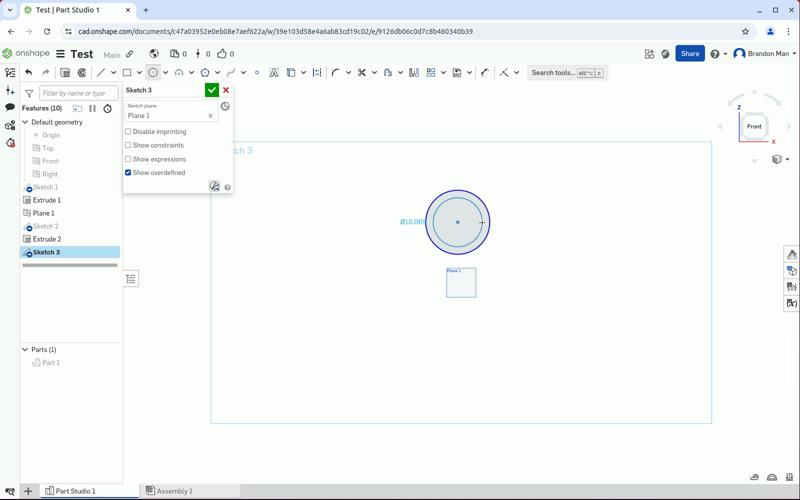
key(esc)
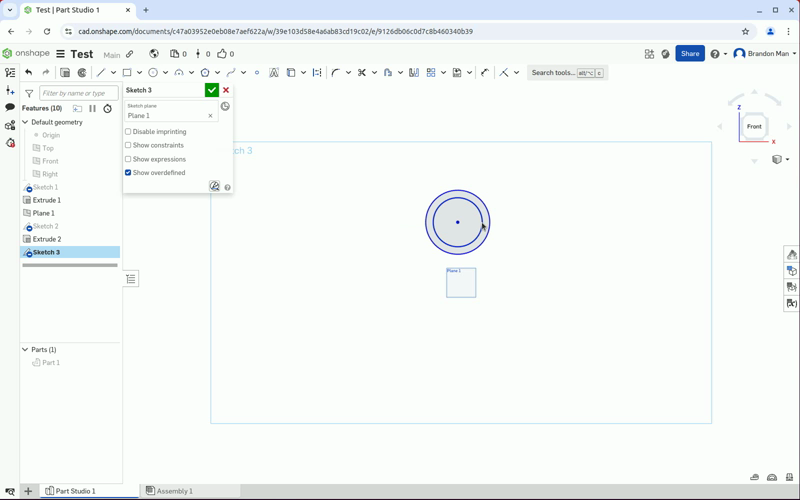
mouse_move(482, 209)
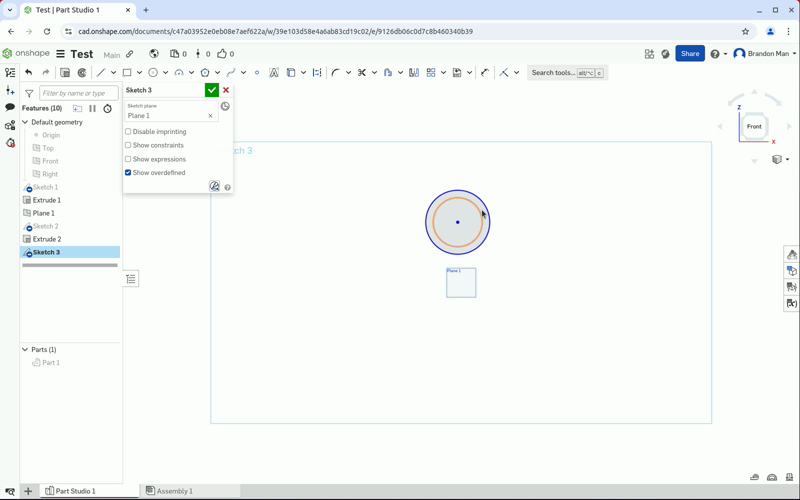
scroll(6)
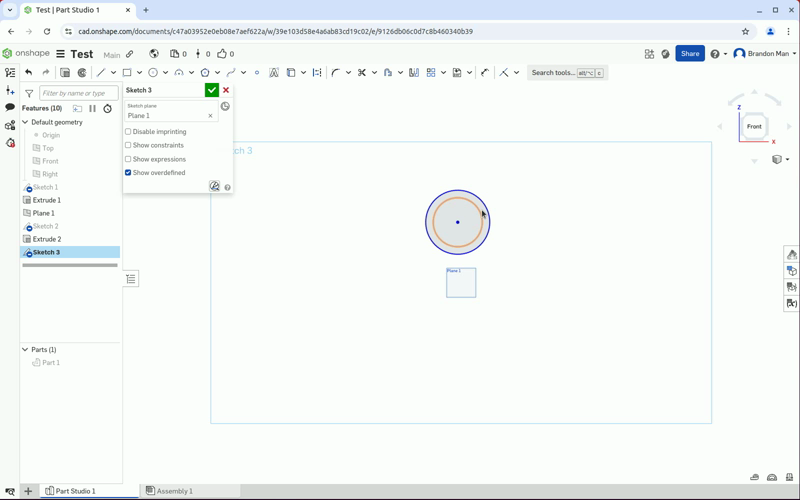
scroll(6)
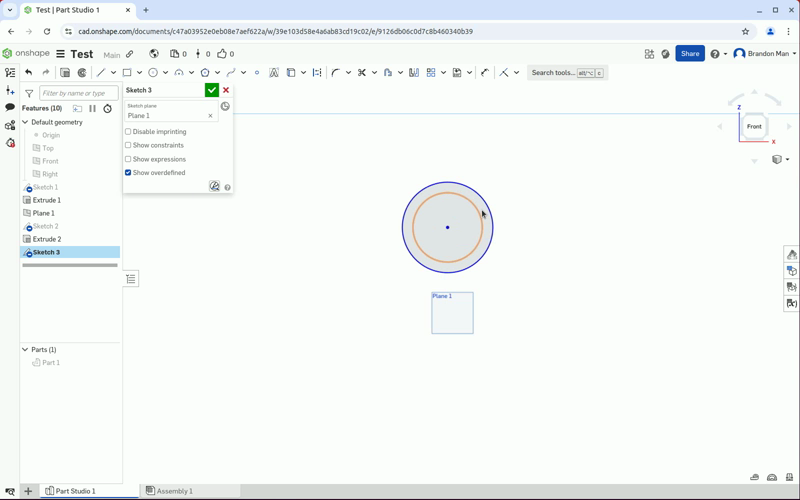
scroll(6)
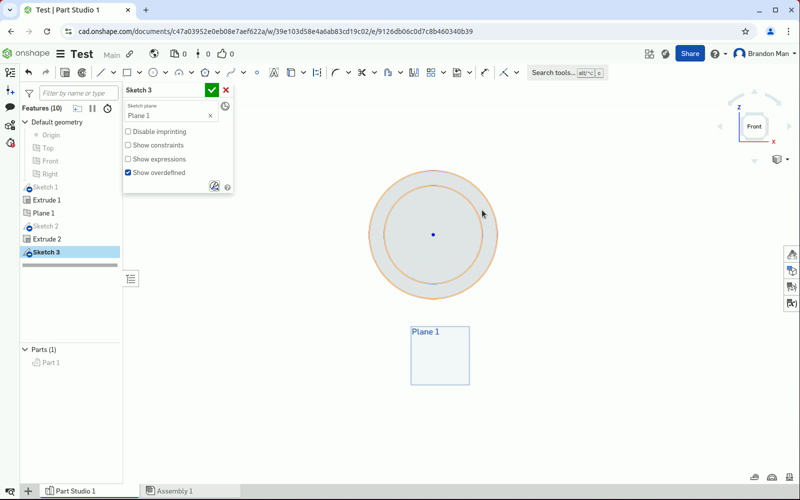
scroll(6)
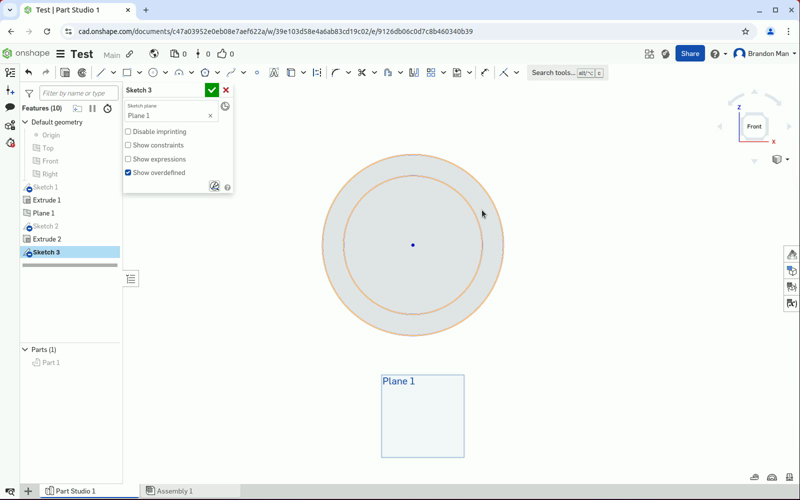
scroll(6)
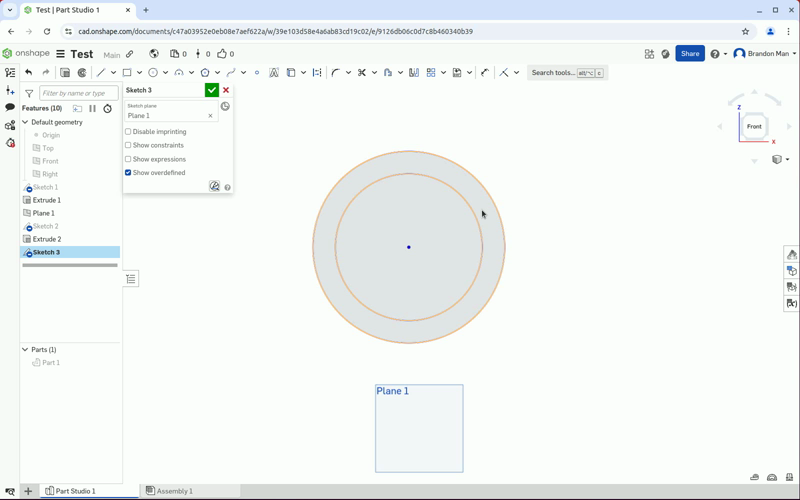
scroll(6)
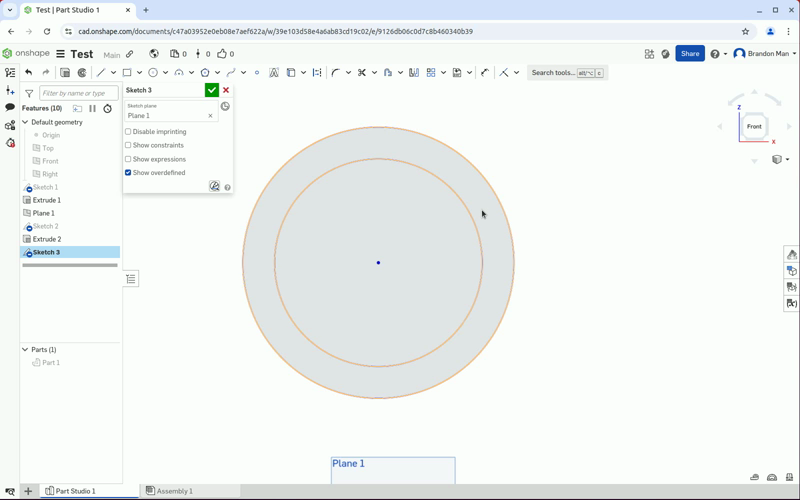
scroll(6)
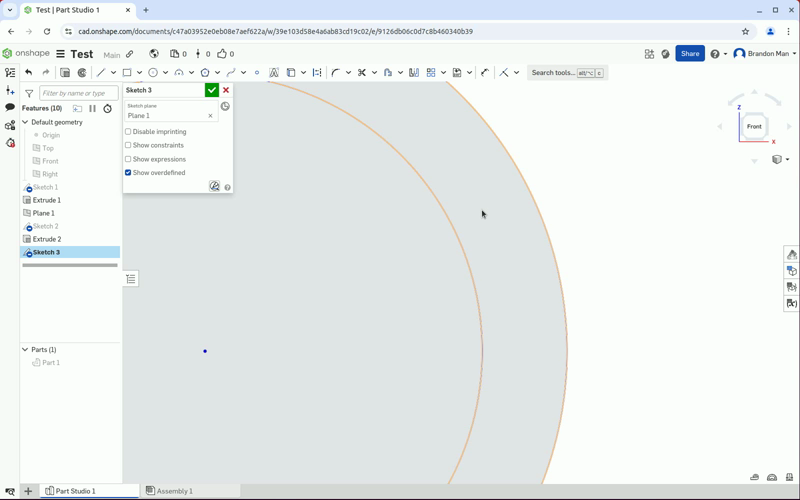
click(482, 209)
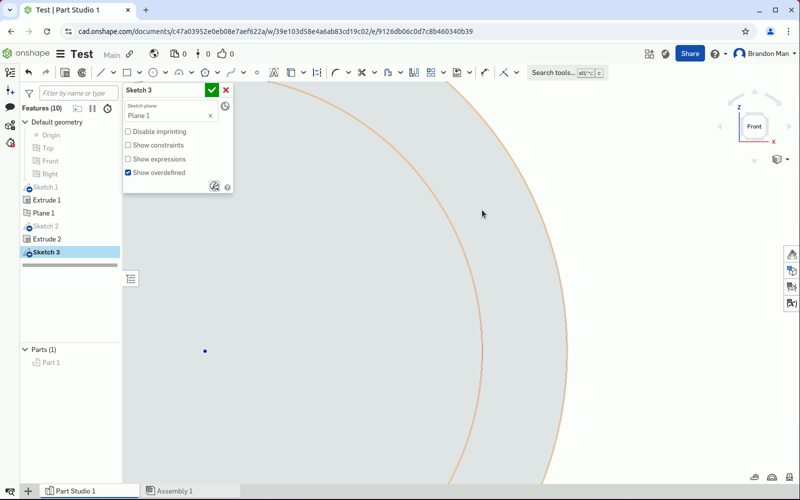
scroll(-6)
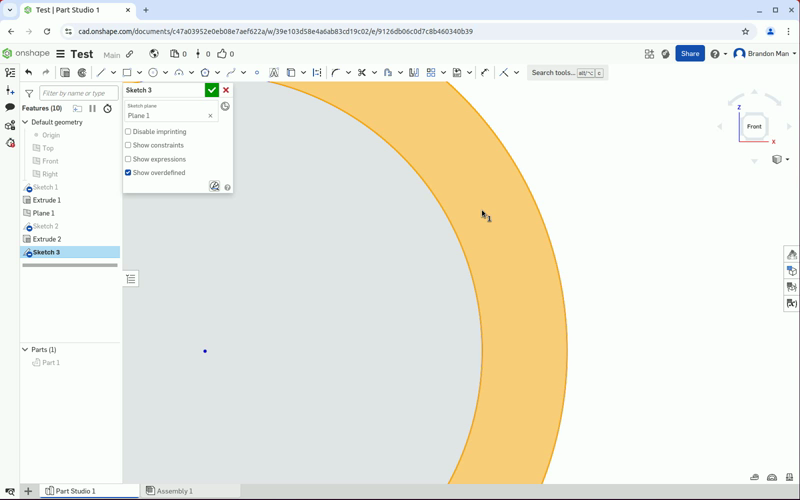
scroll(-6)
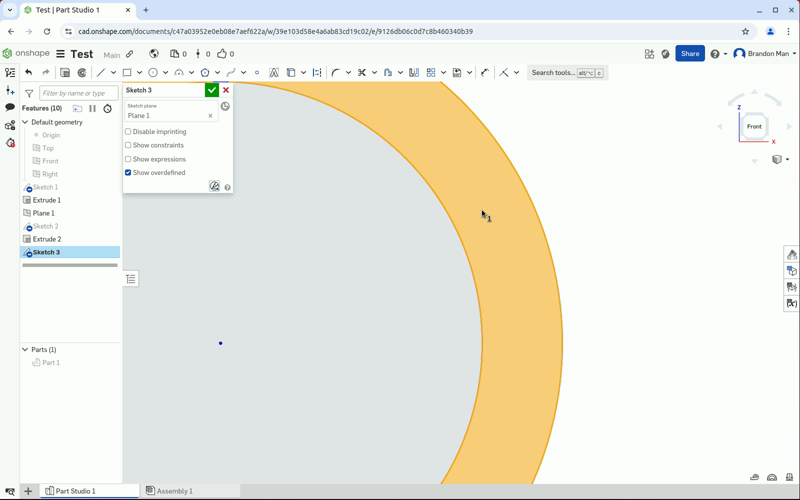
scroll(-6)
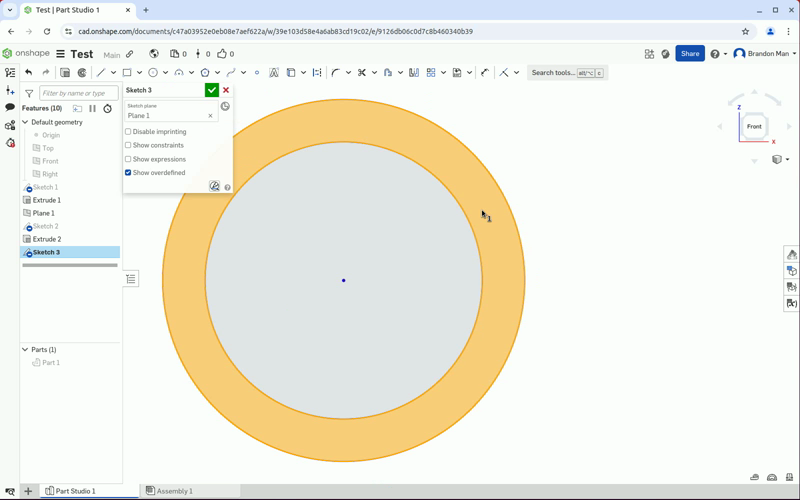
scroll(-6)
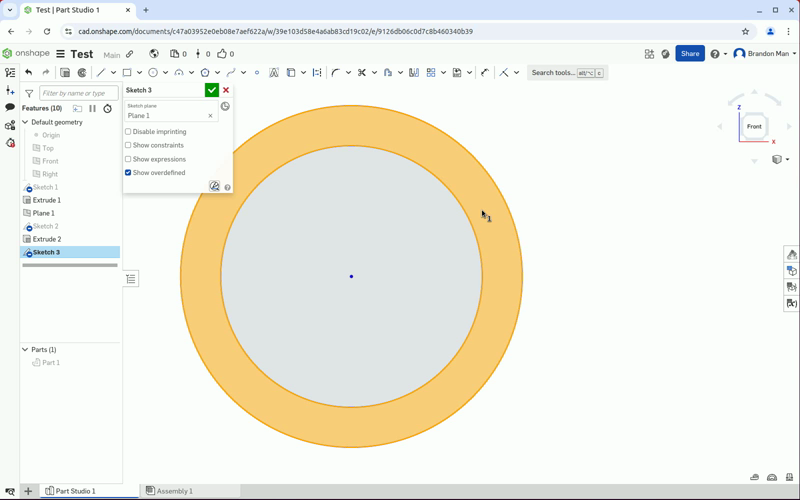
scroll(-6)
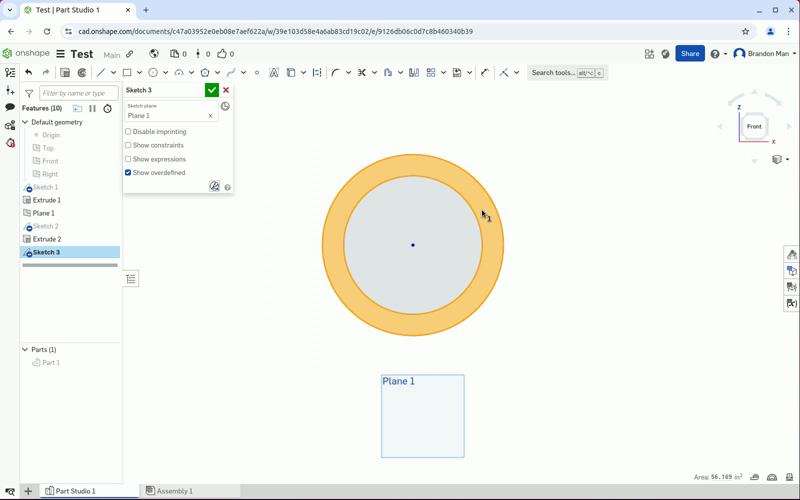
scroll(-6)
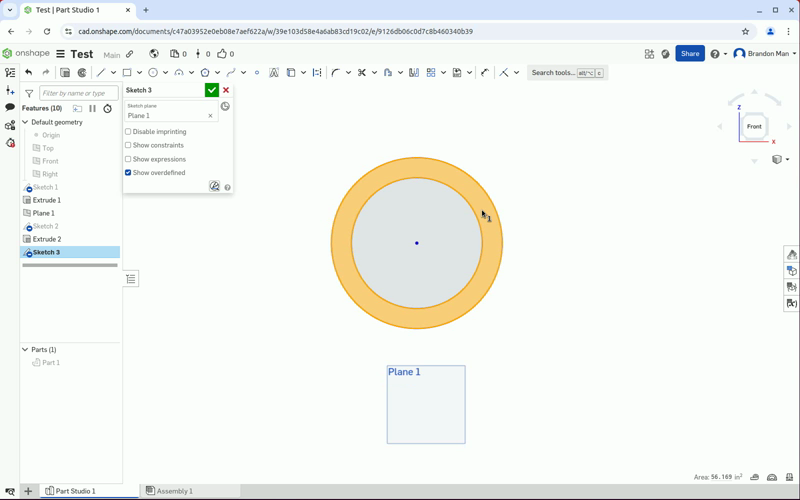
scroll(-6)
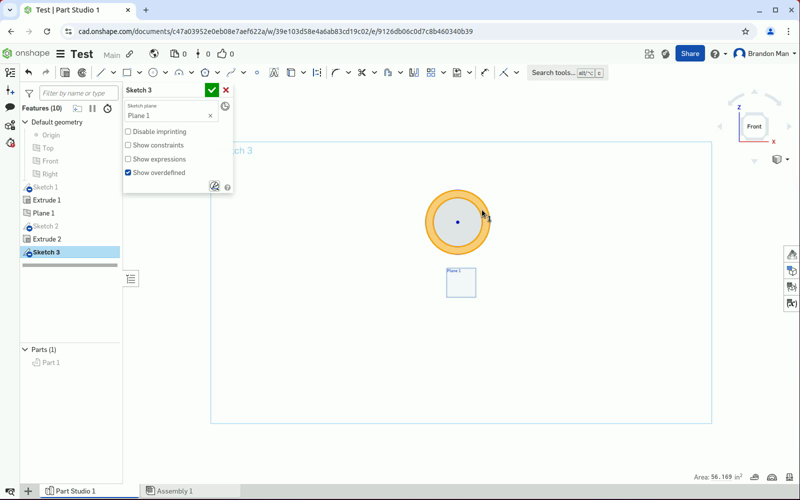
mouse_move(73, 352)
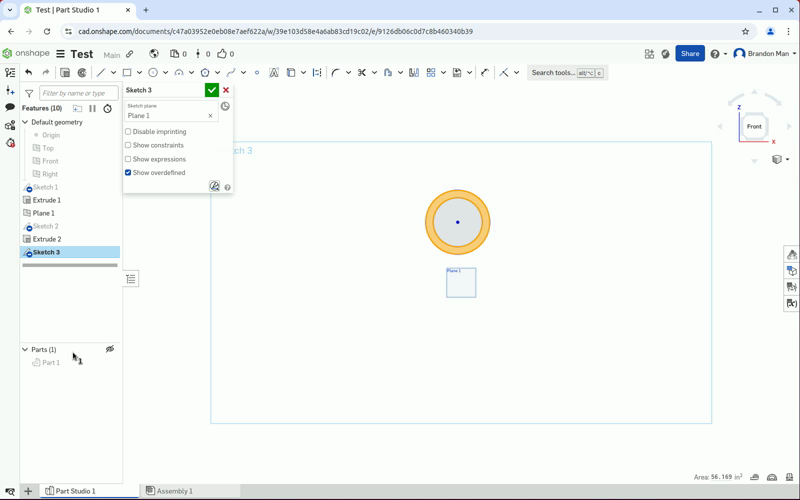
key(shift+y)
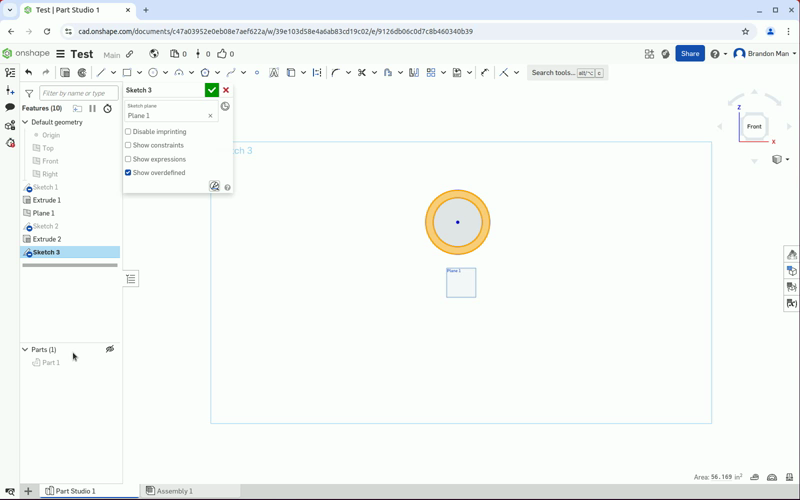
key(shift+e)
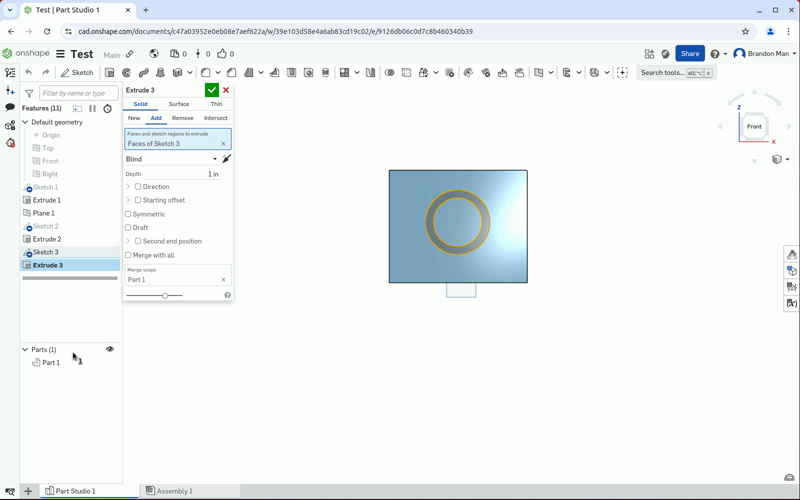
mouse_move(143, 106)
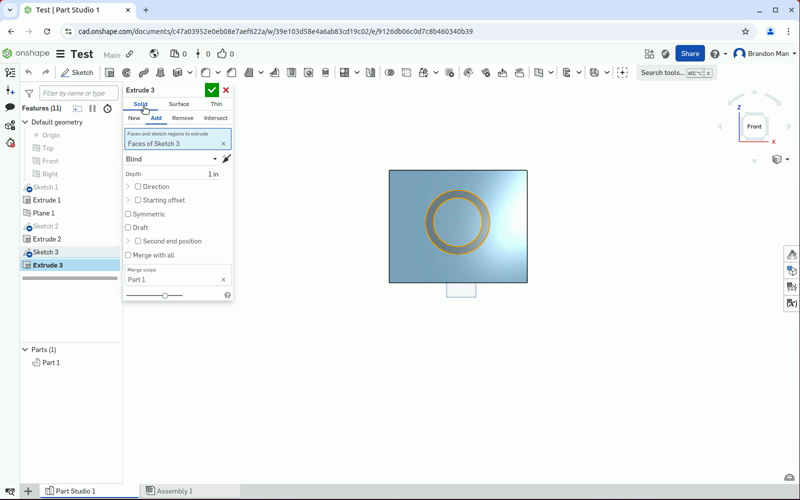
click(143, 106)
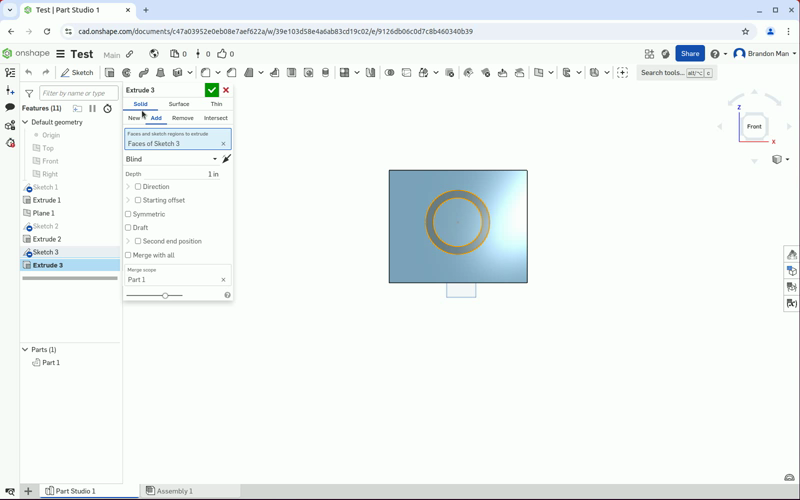
mouse_move(137, 120)
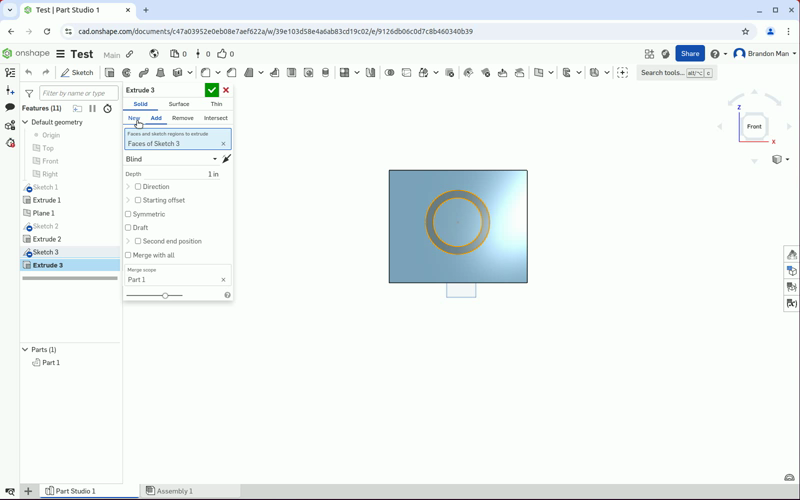
click(137, 120)
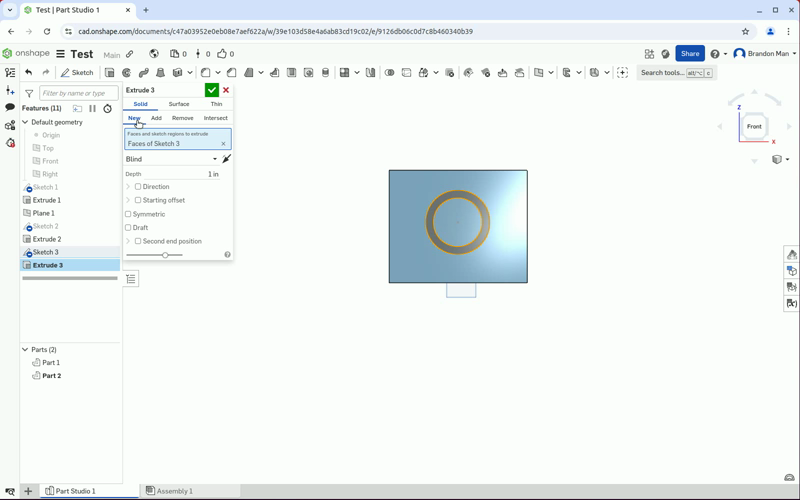
key(tab, 4)
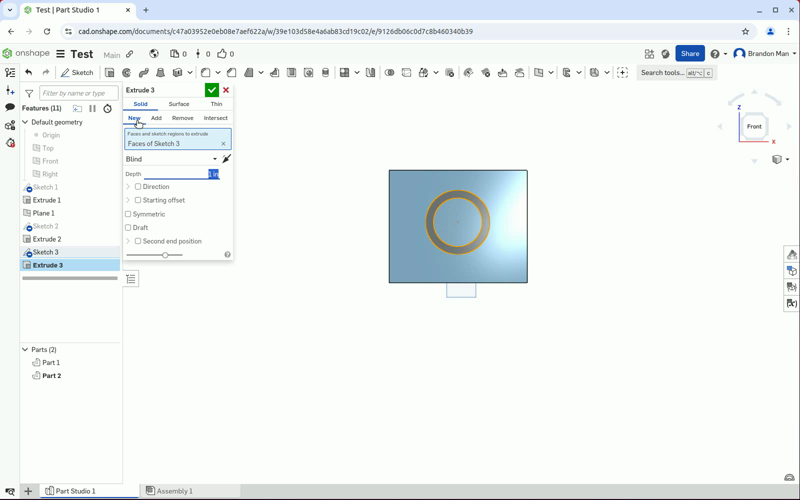
text(11.073)
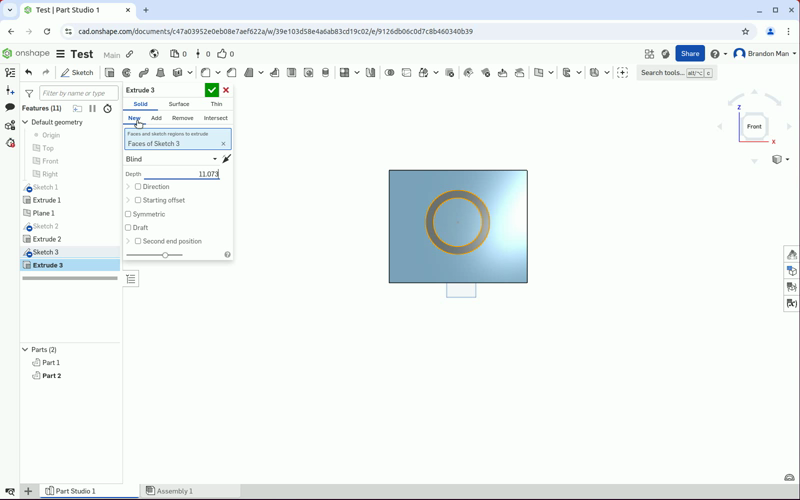
key(enter)
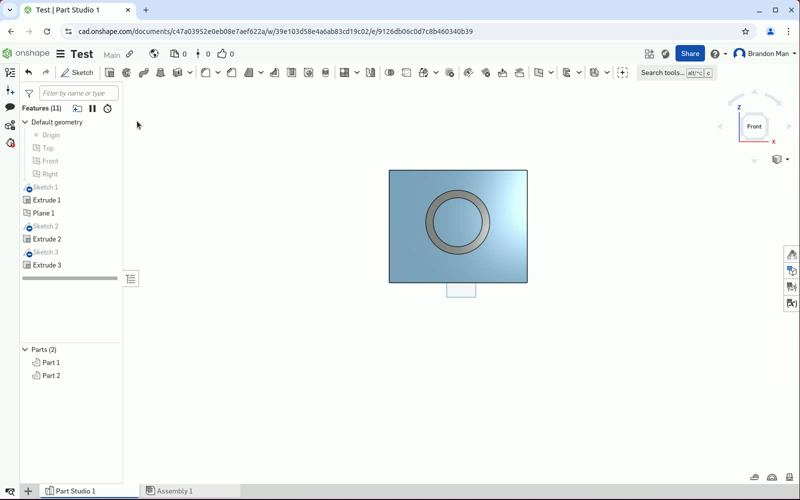
key(shift+h)
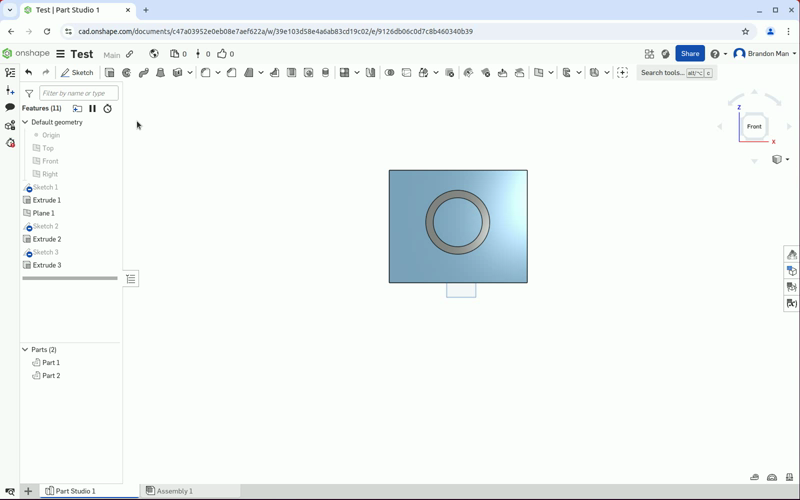
key(shift+h)
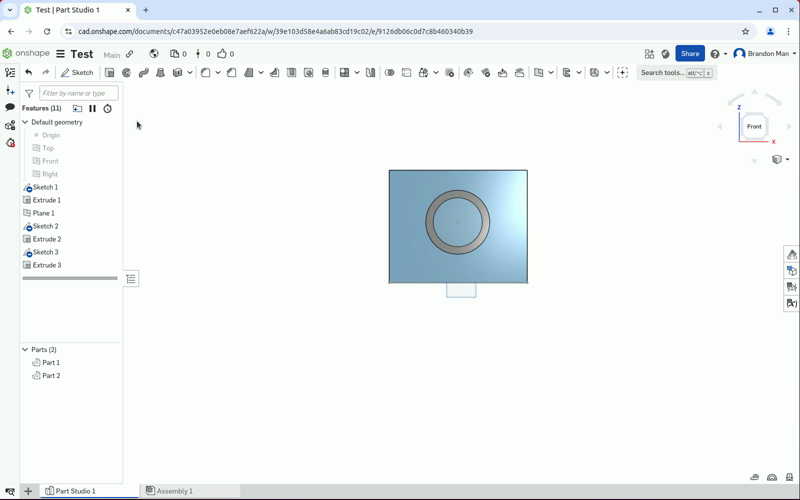
key(shift+7)
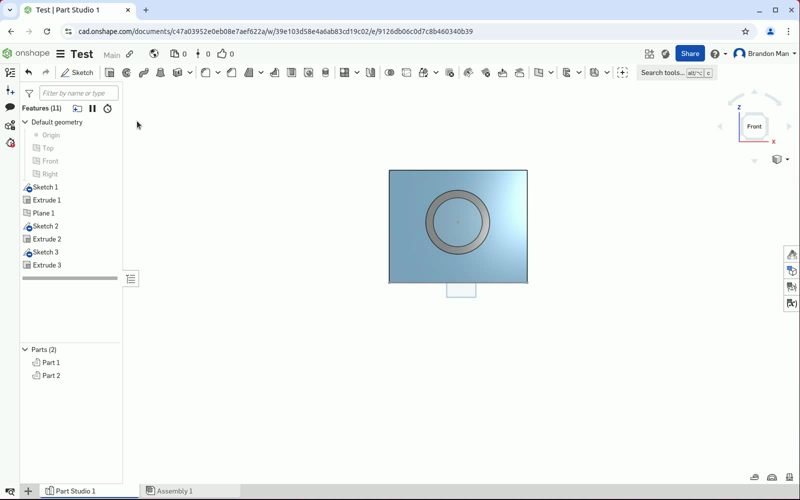
key(left, 2)
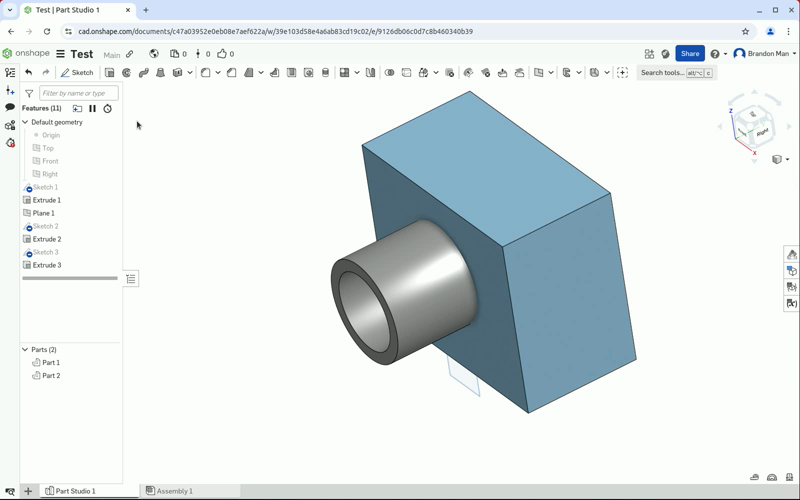
key(down, 2)
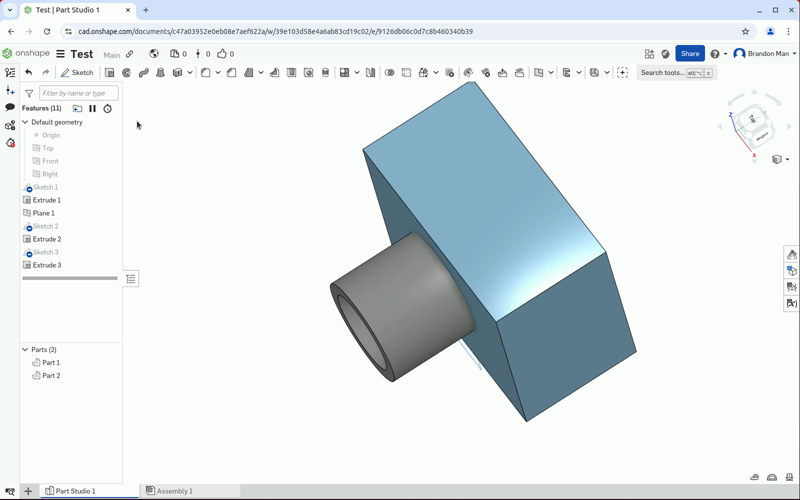
key(up, 2)
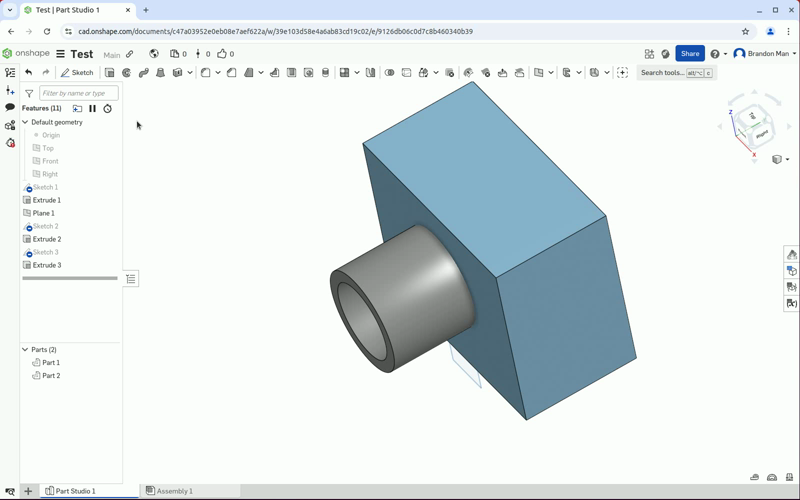
key(right, 2)
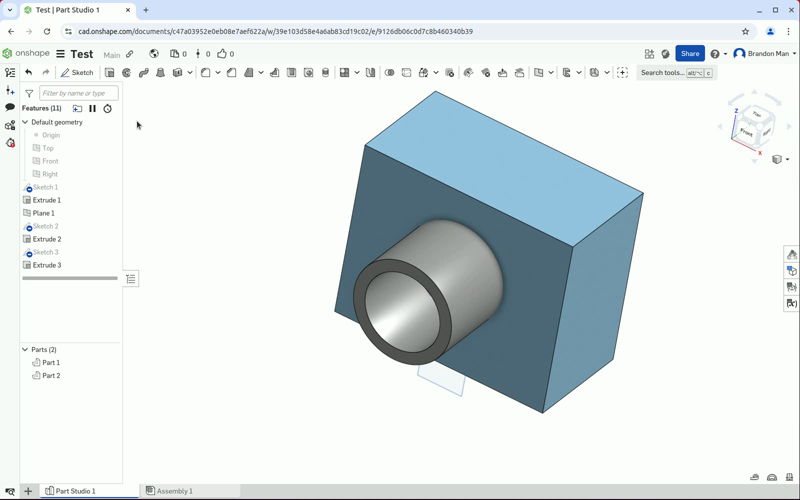
mouse_move(73, 189)
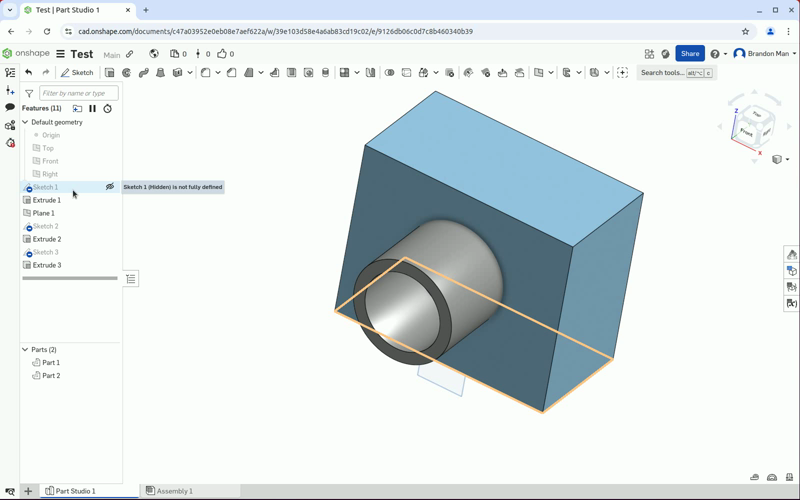
click(73, 189)